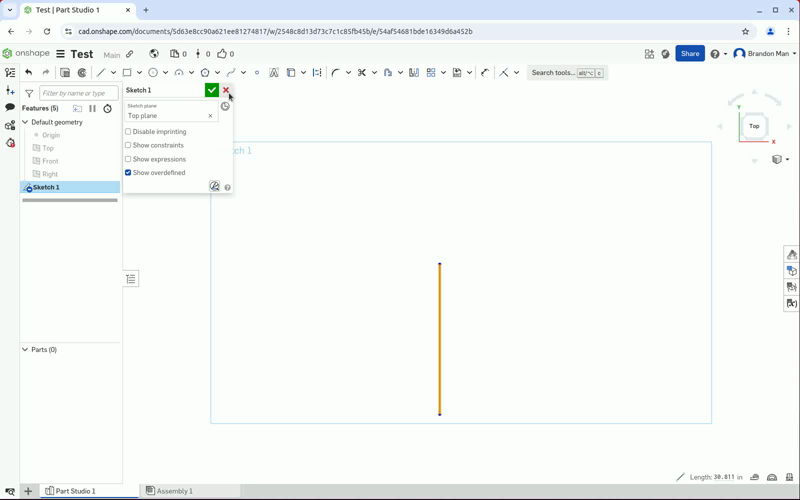
key(shift+h)
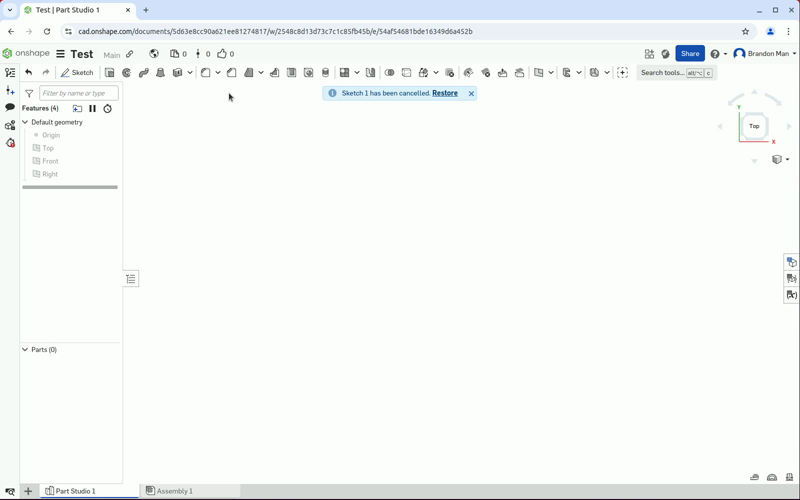
mouse_move(73, 352)
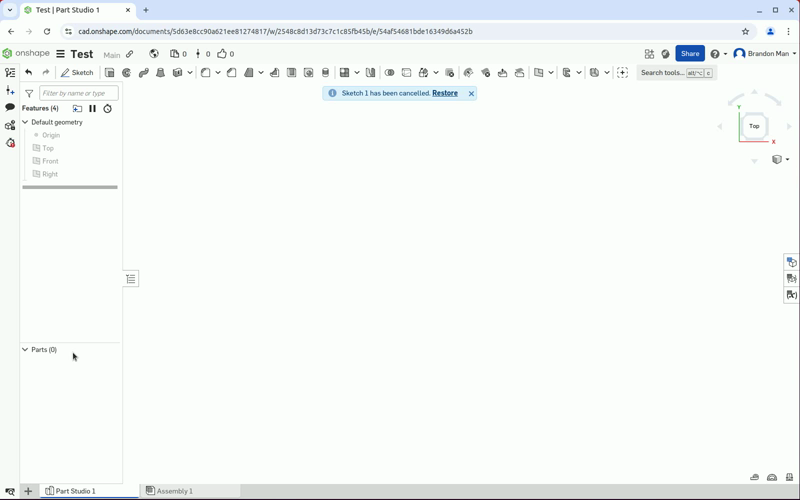
key(y)
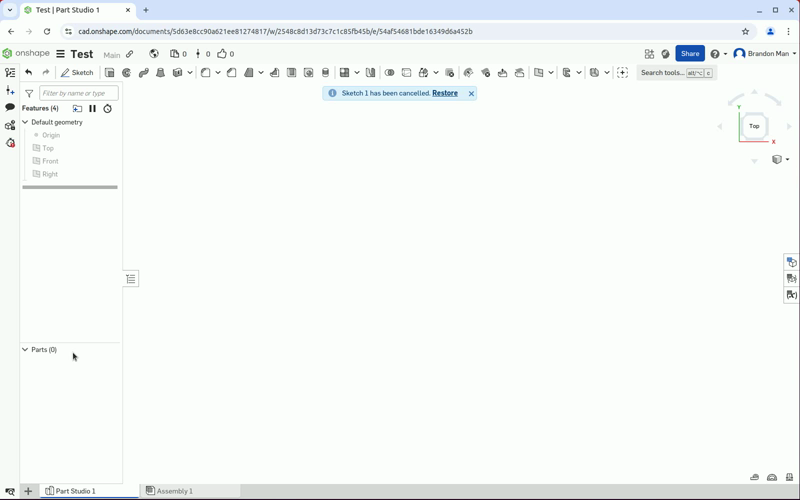
key(shift+p)
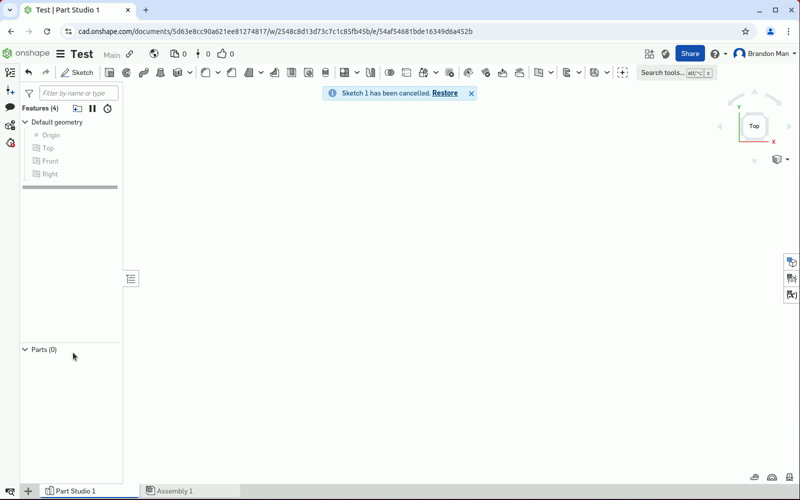
key(space)
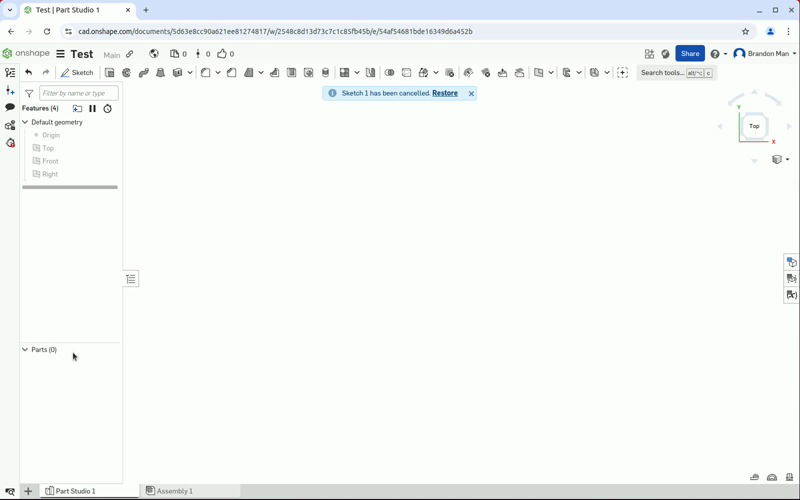
key_down(shift)
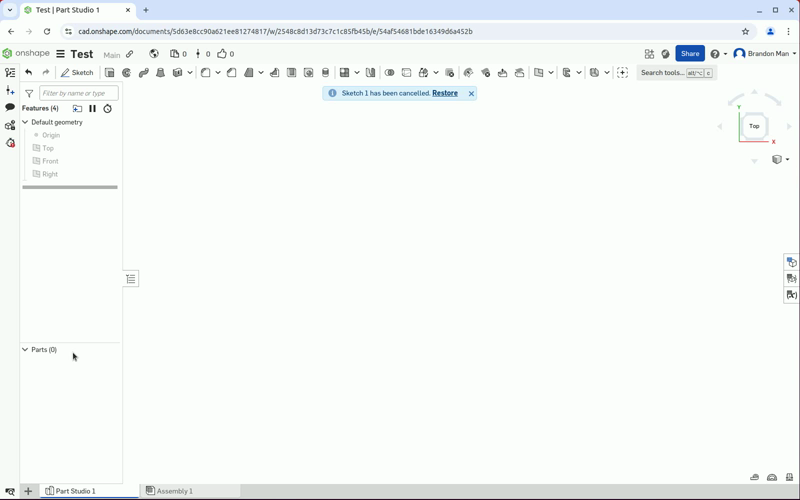
key(up)
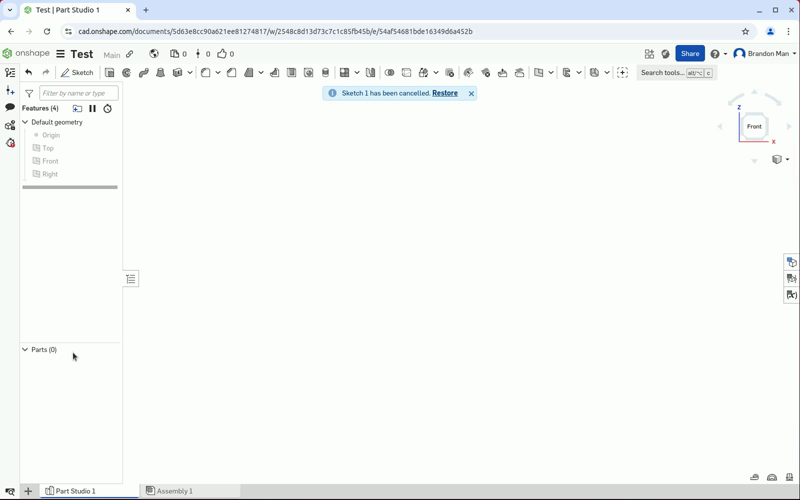
key_up(shift)
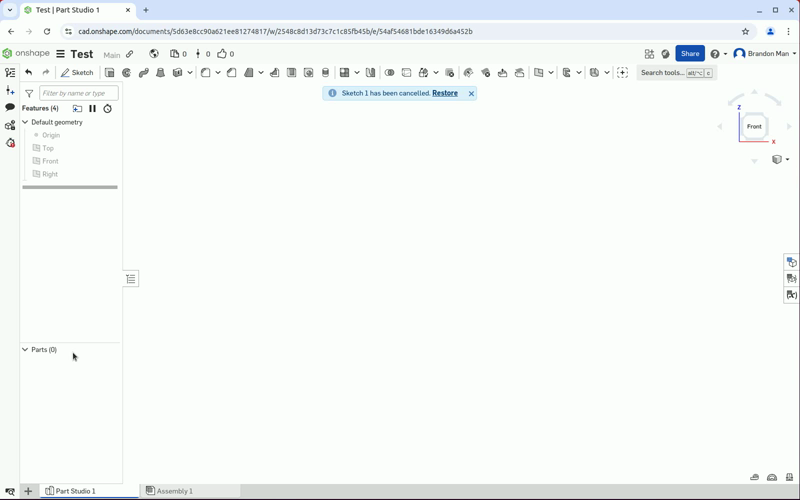
key(space)
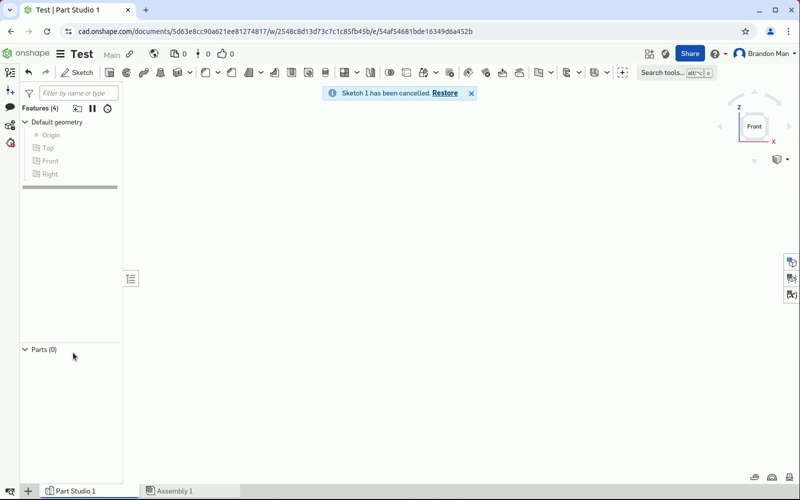
key_down(shift)
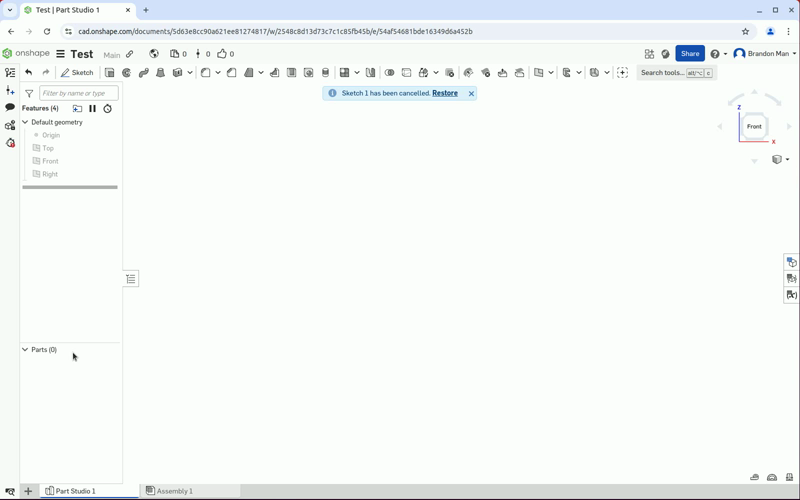
key(left)
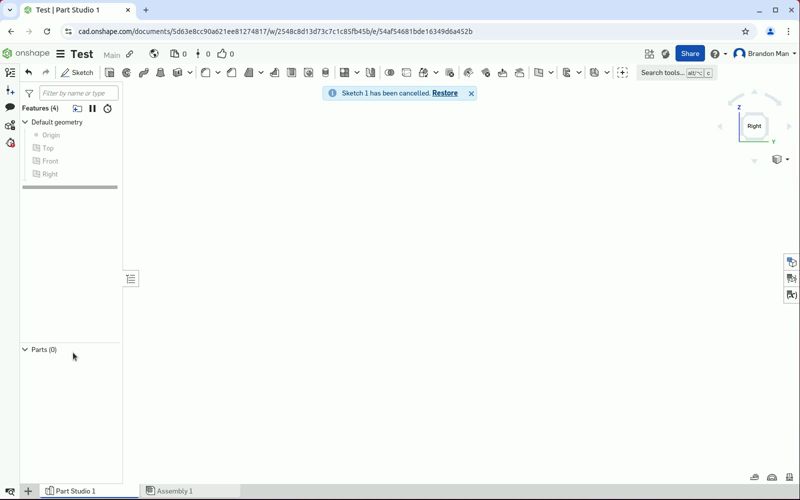
key_up(shift)
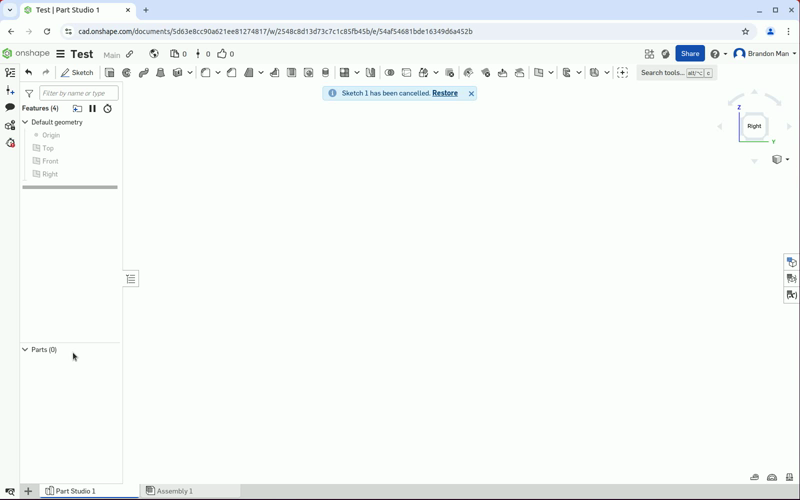
mouse_move(73, 352)
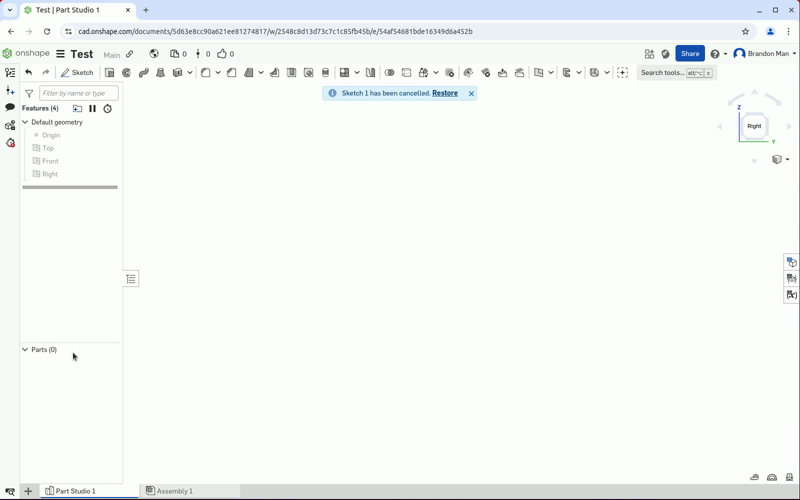
key(shift+y)
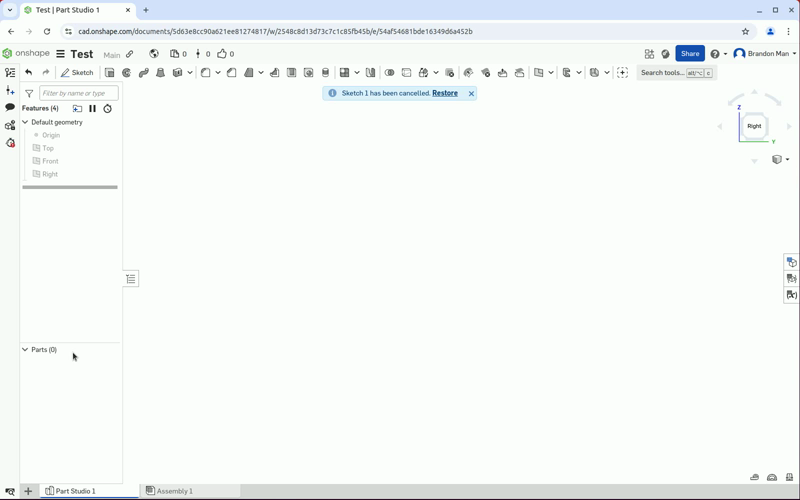
key(shift+s)
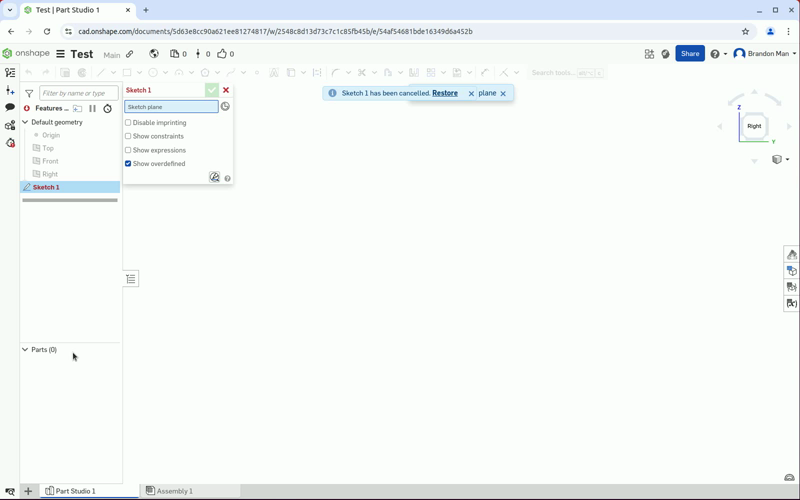
mouse_move(73, 176)
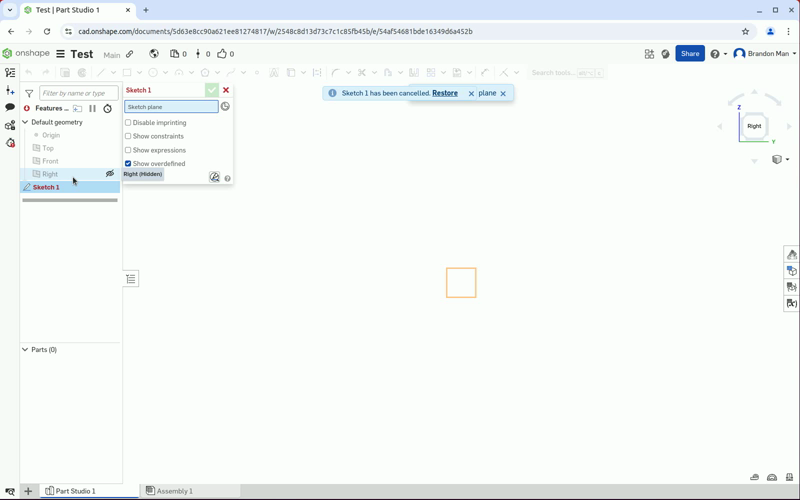
click(73, 176)
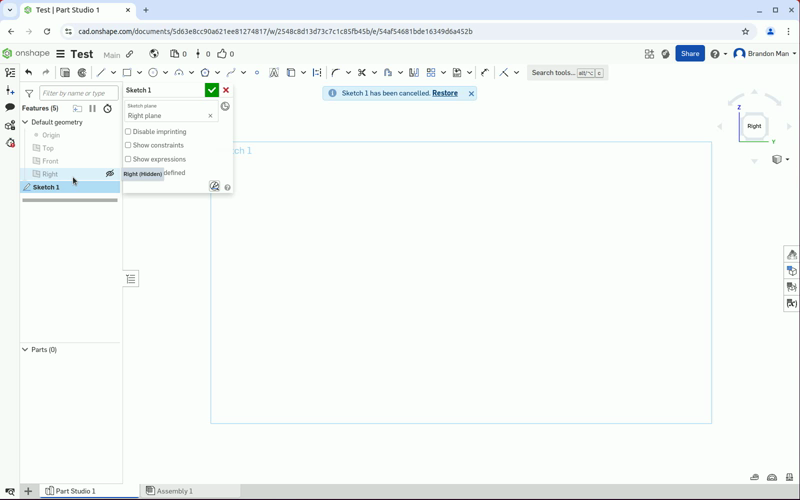
mouse_move(73, 352)
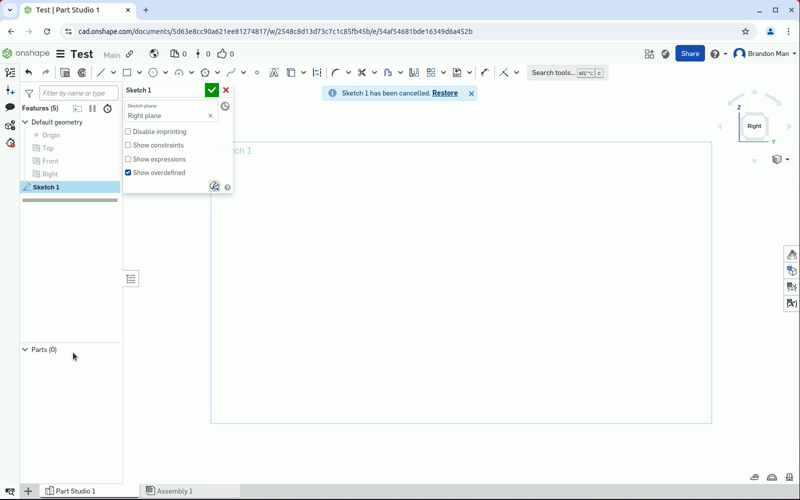
key(y)
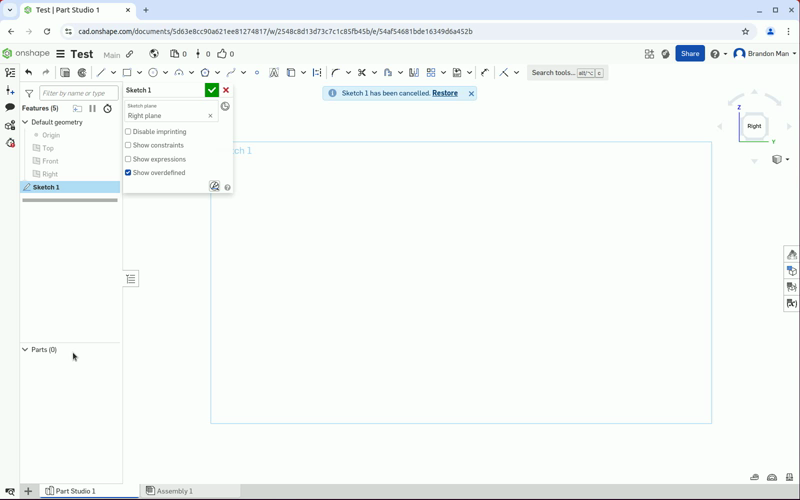
key(l)
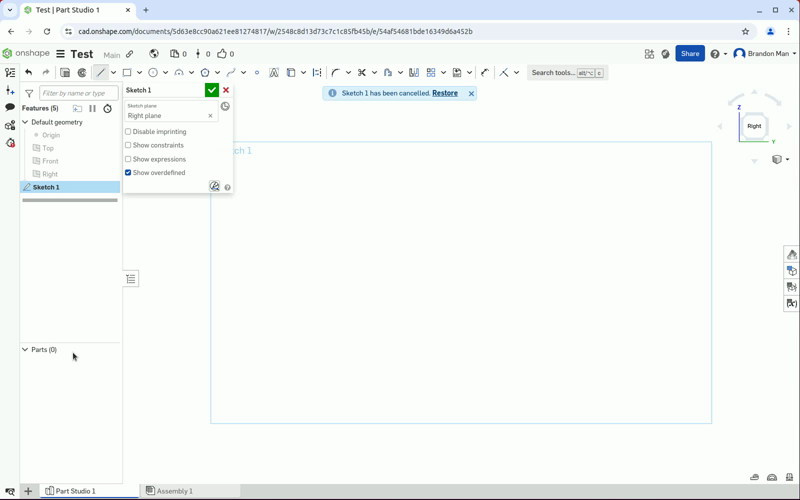
key_down(shift)
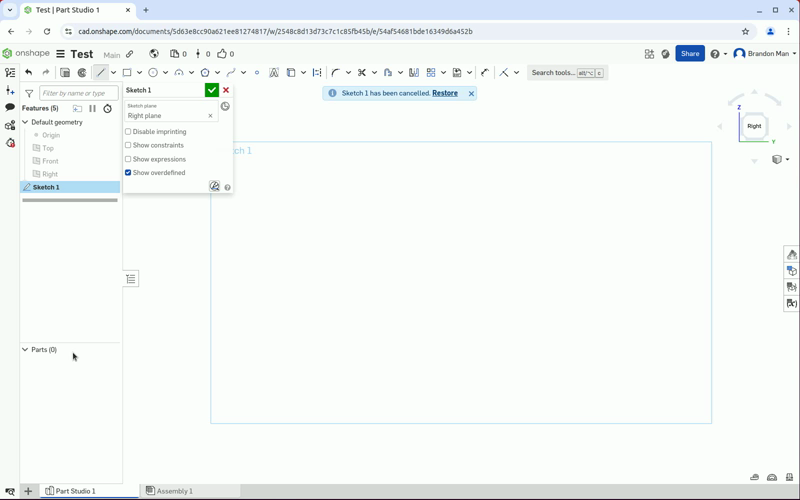
mouse_move(417, 298)
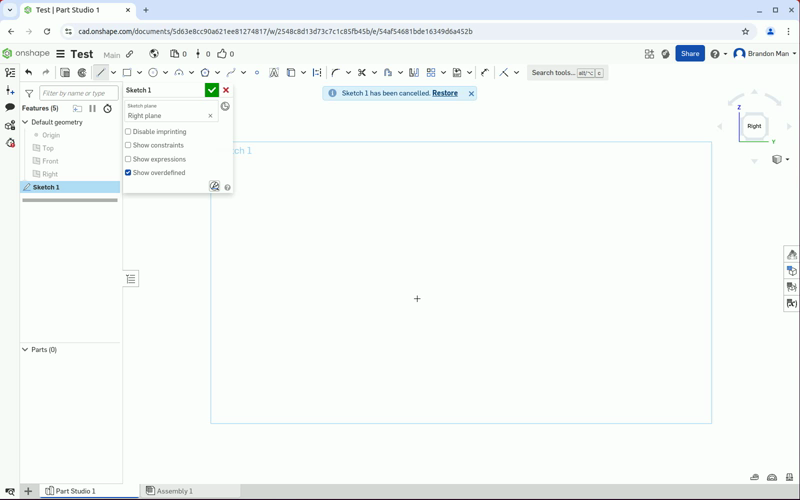
click(417, 298)
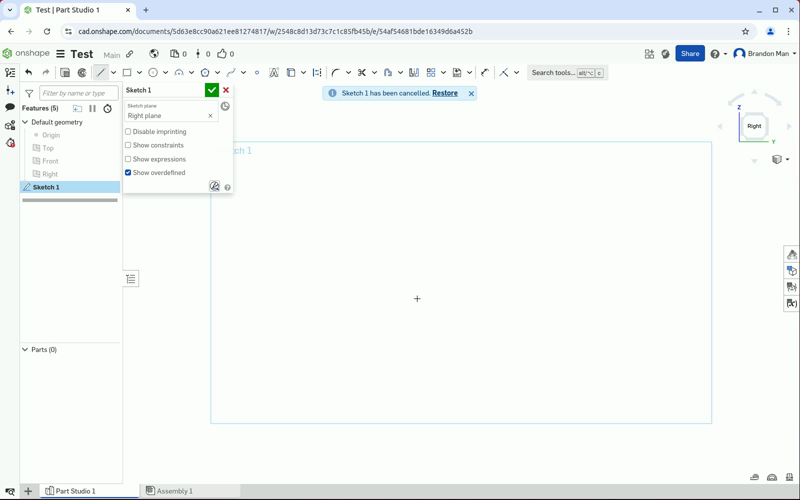
key_up(shift)
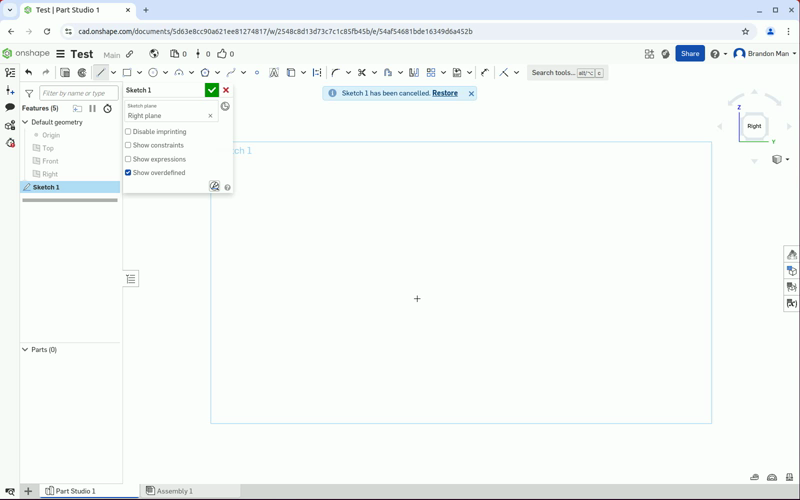
key_down(shift)
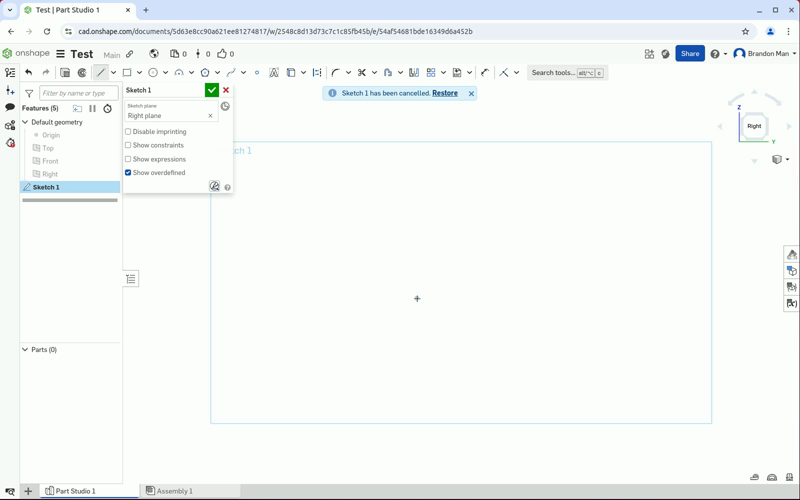
mouse_move(504, 298)
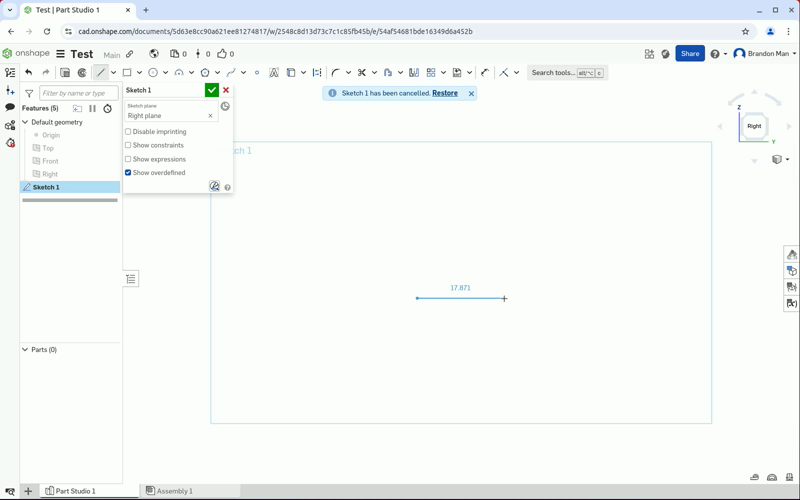
click(504, 298)
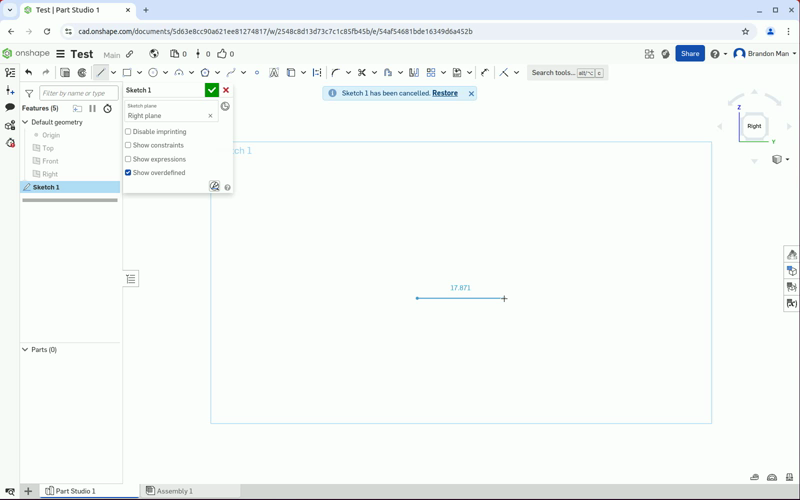
key_up(shift)
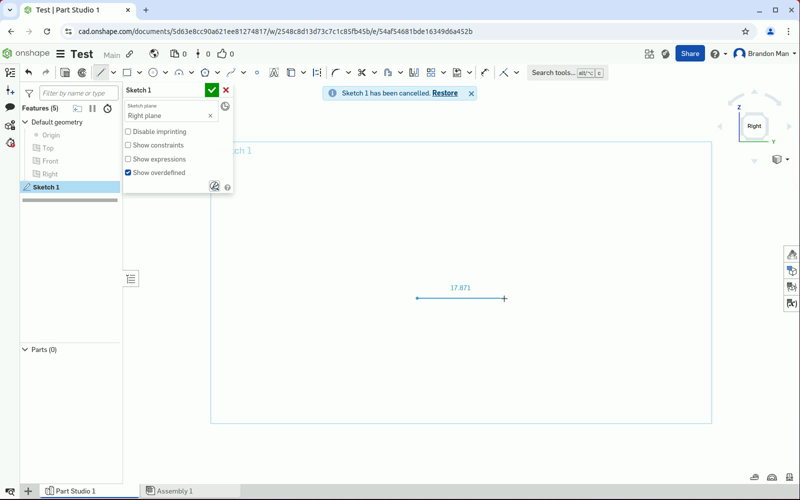
key_down(shift)
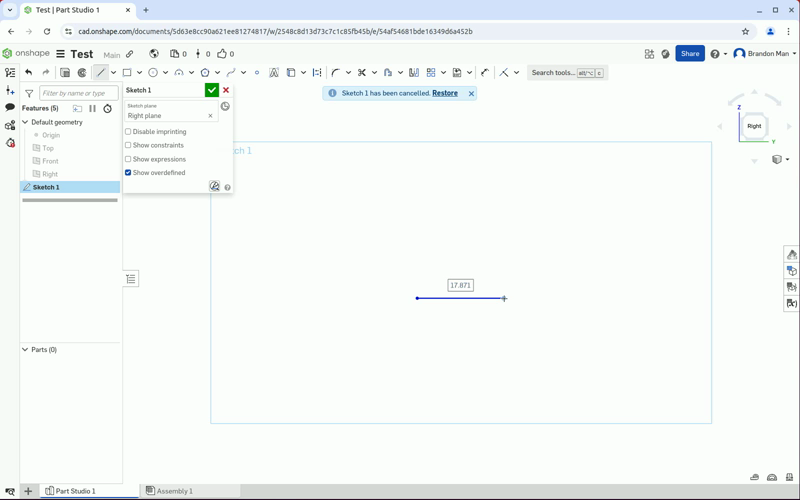
mouse_move(534, 298)
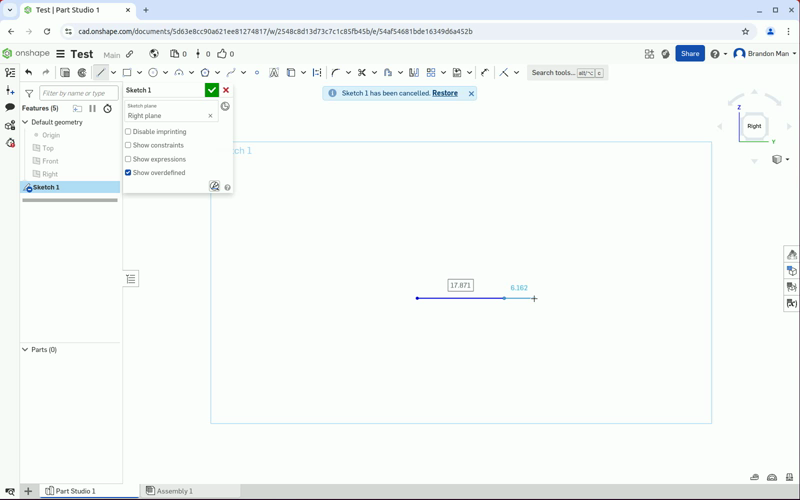
mouse_move(504, 267)
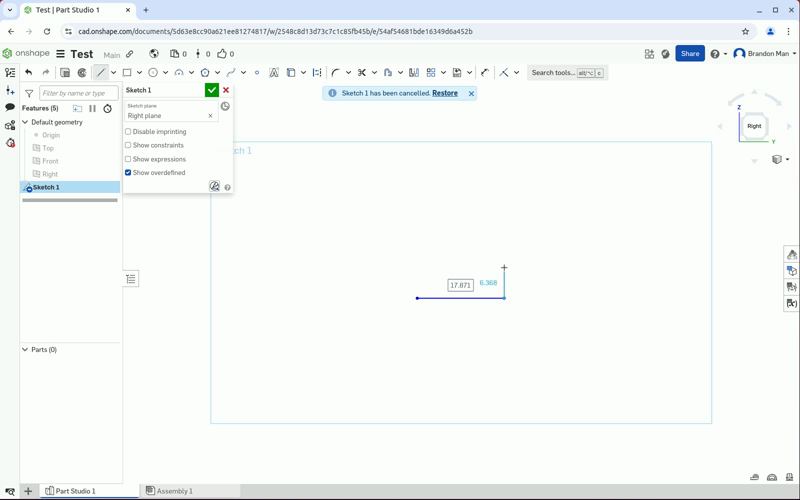
click(504, 267)
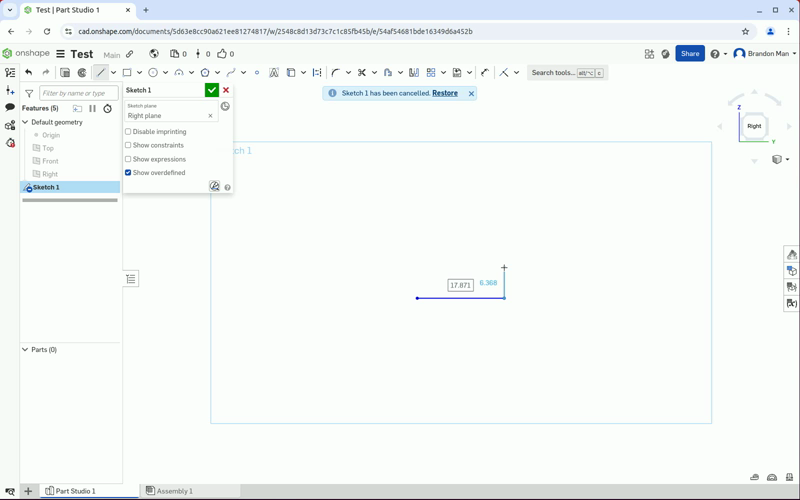
key_up(shift)
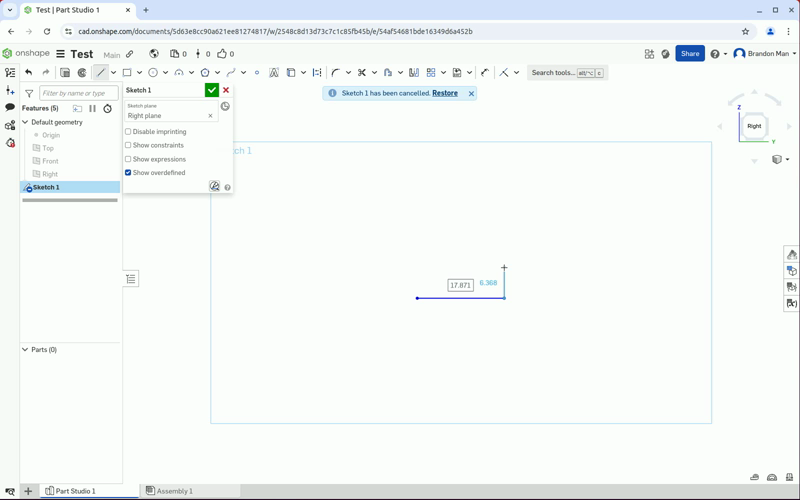
key_down(shift)
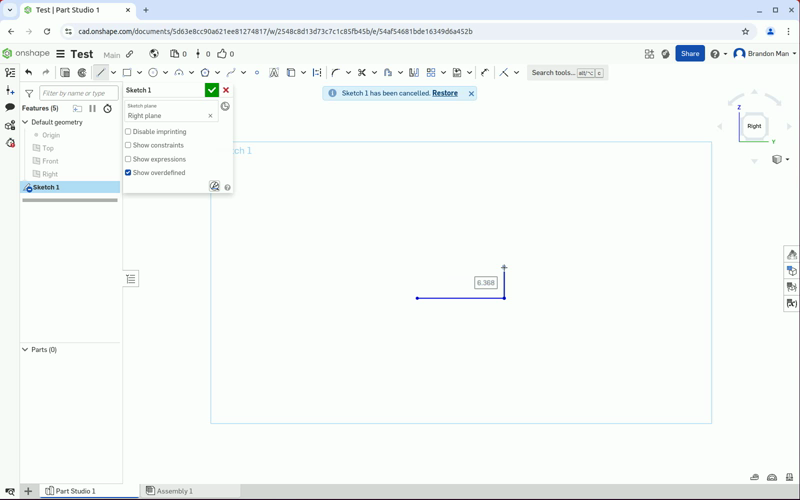
mouse_move(417, 267)
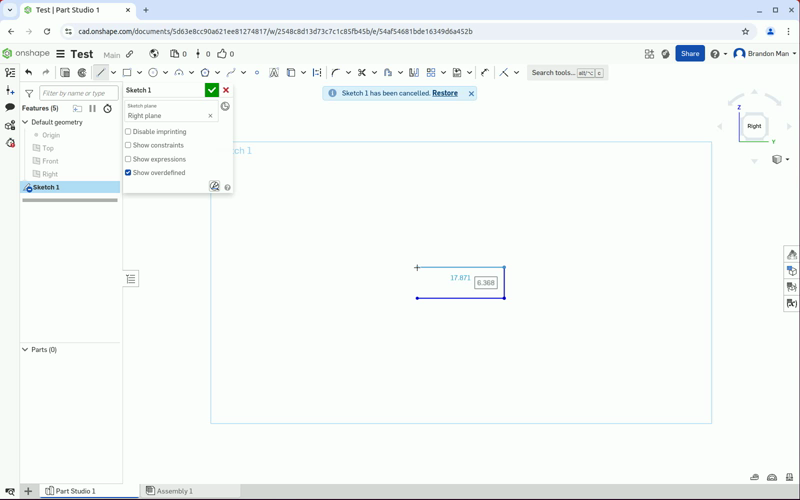
click(417, 267)
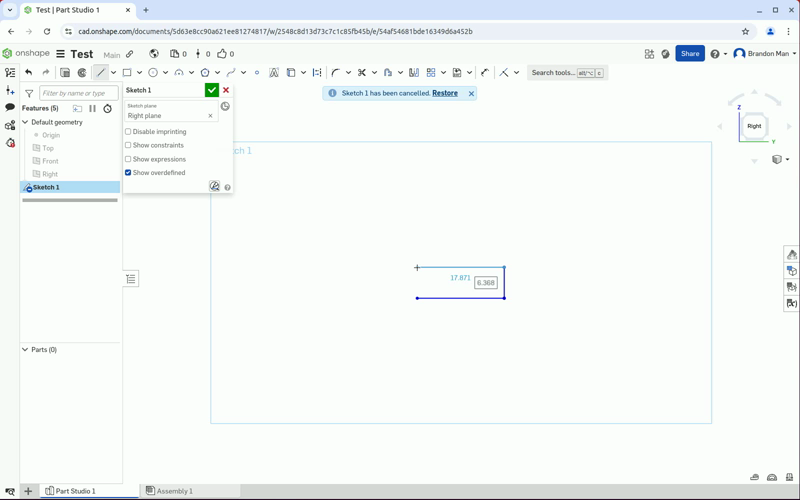
key_up(shift)
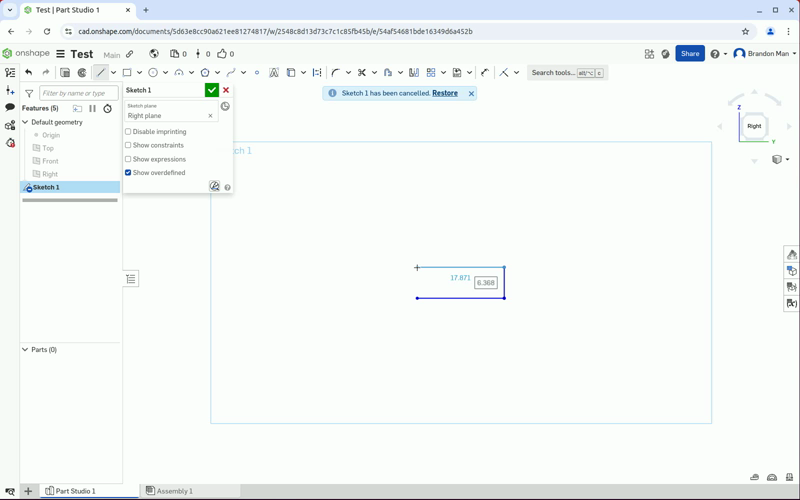
mouse_move(447, 267)
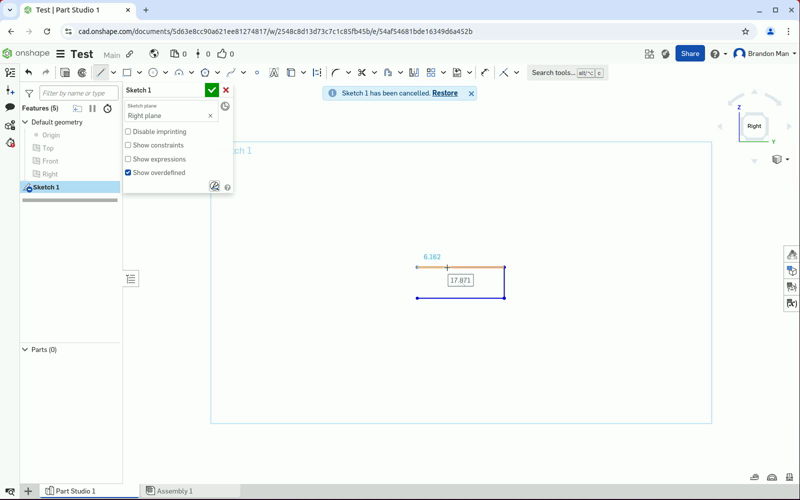
key_down(shift)
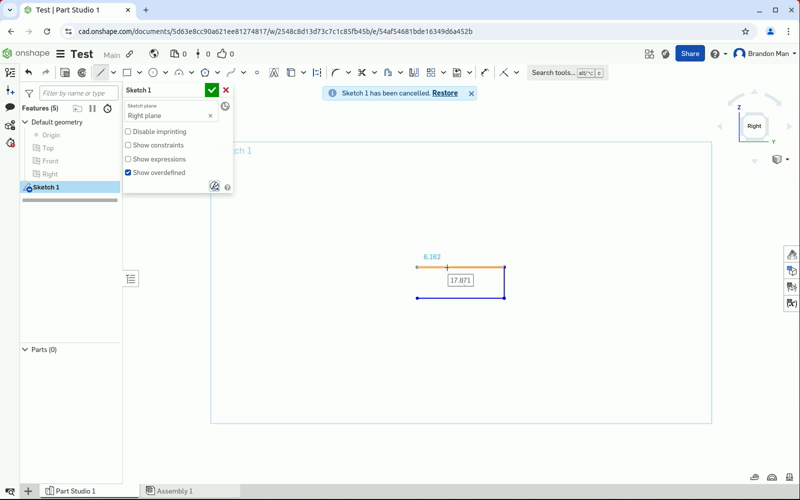
mouse_move(417, 298)
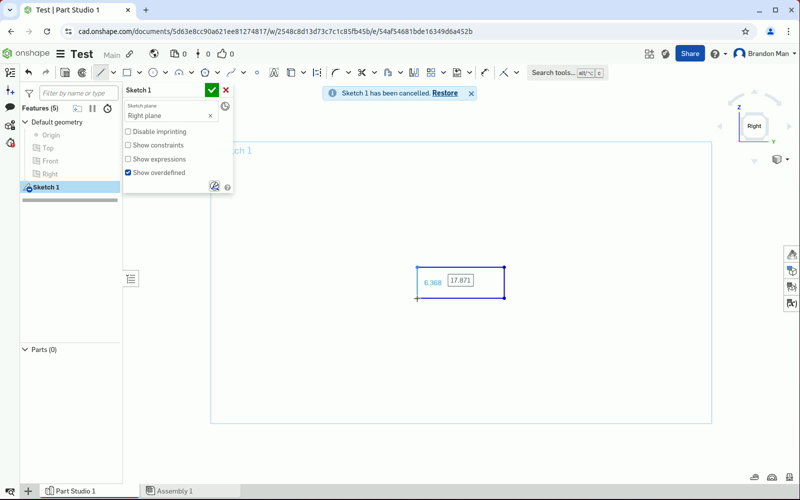
key_up(shift)
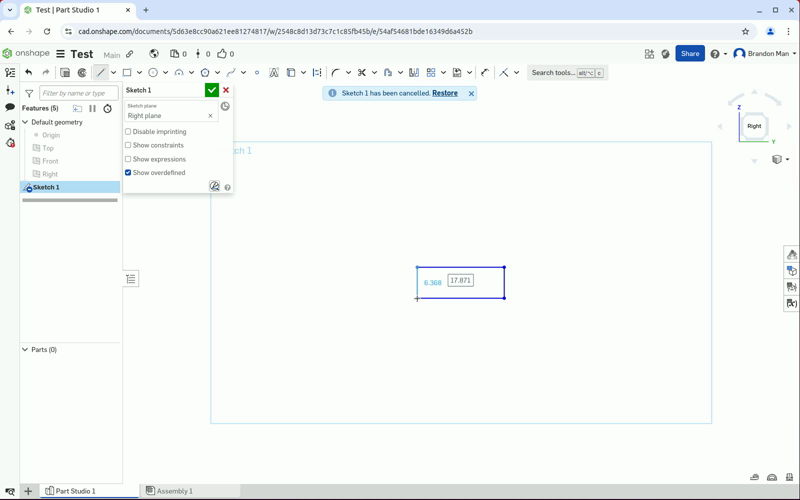
click(417, 298)
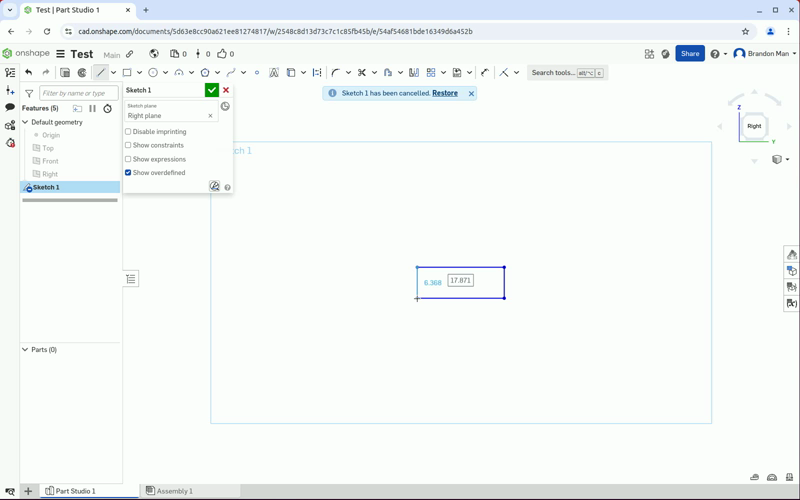
key(esc)
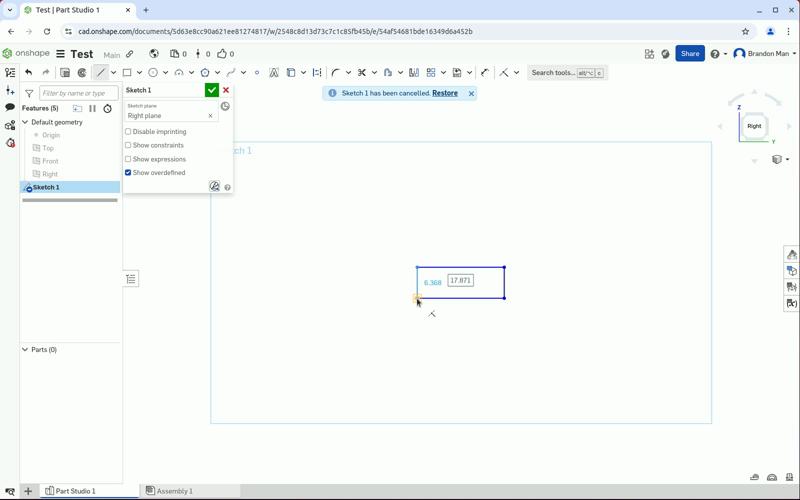
mouse_move(449, 280)
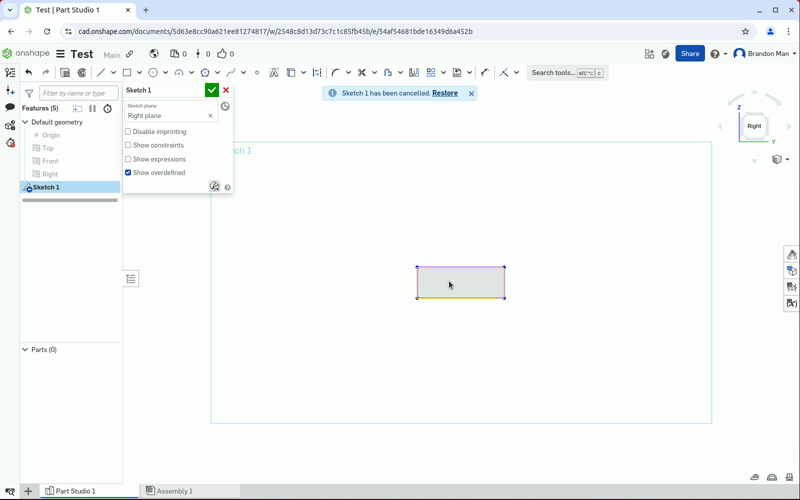
click(449, 280)
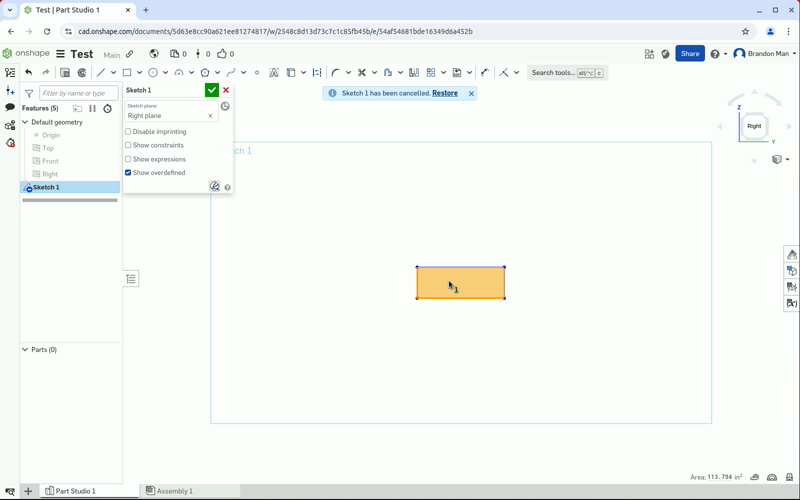
mouse_move(73, 352)
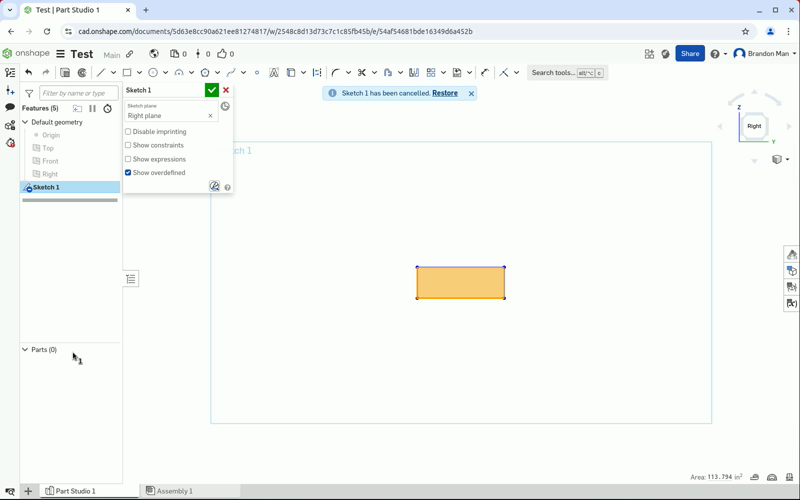
key(shift+y)
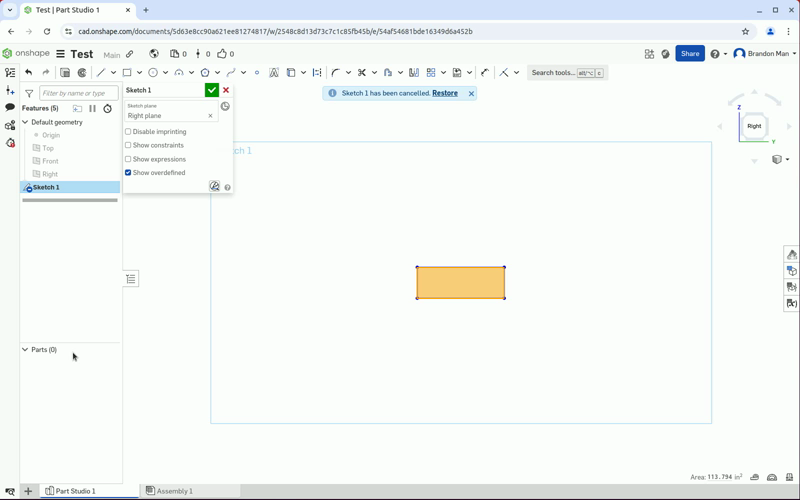
key(shift+e)
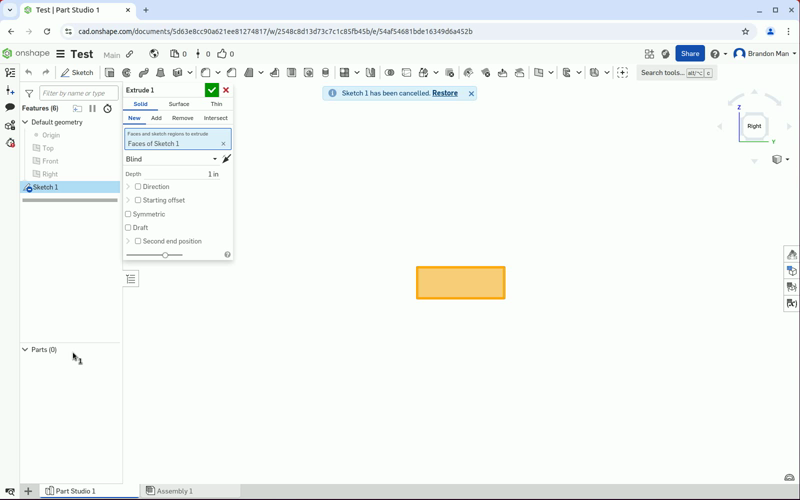
mouse_move(143, 106)
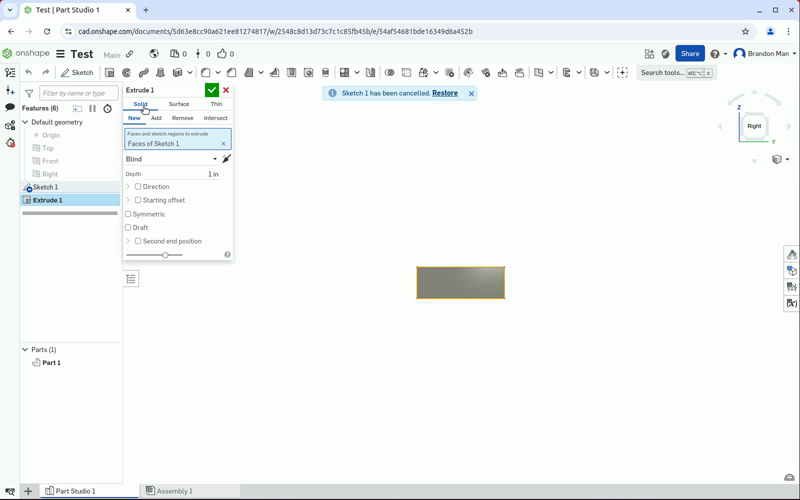
click(143, 106)
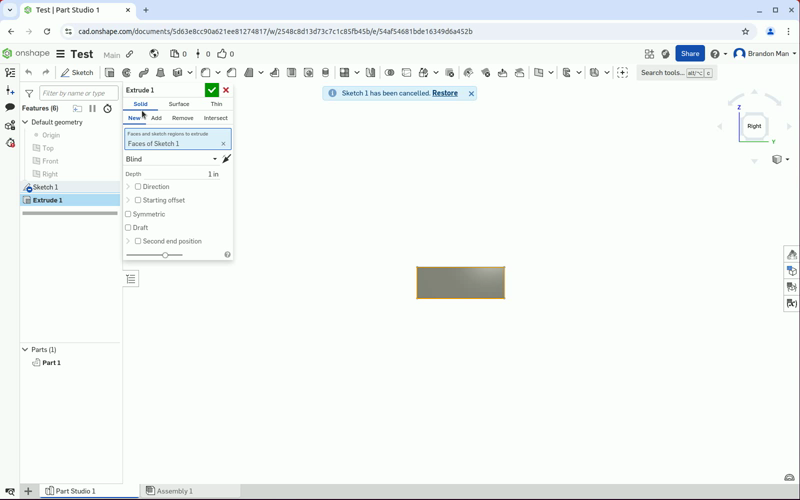
mouse_move(137, 120)
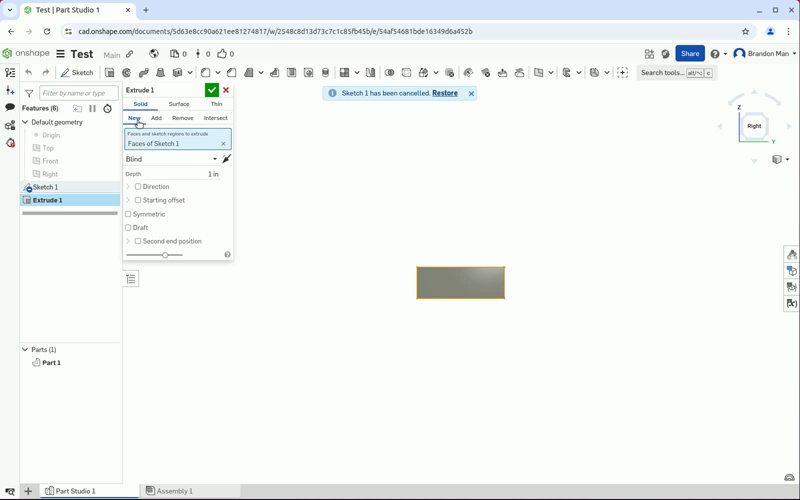
click(137, 120)
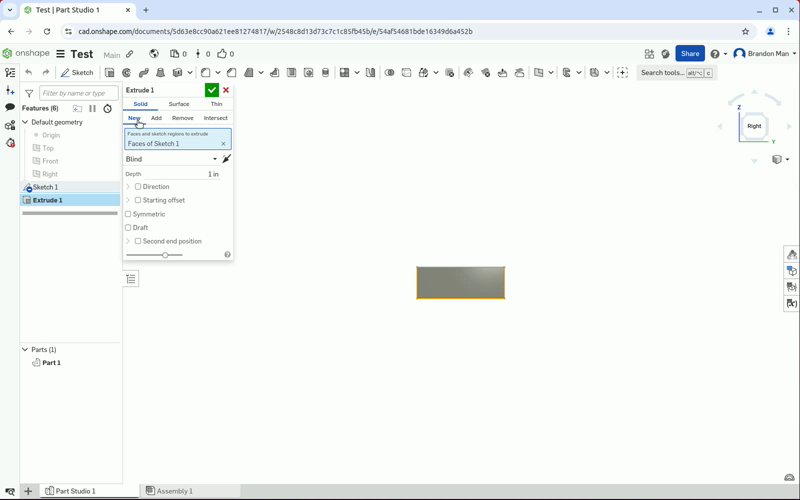
key(tab, 4)
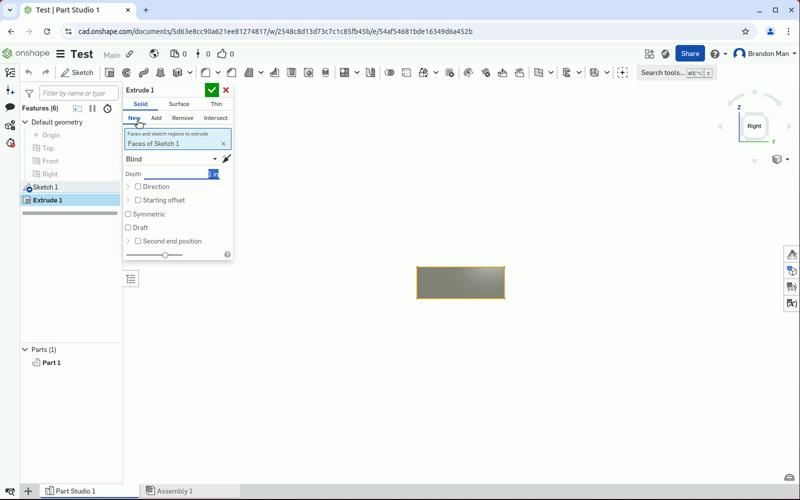
text(2.889)
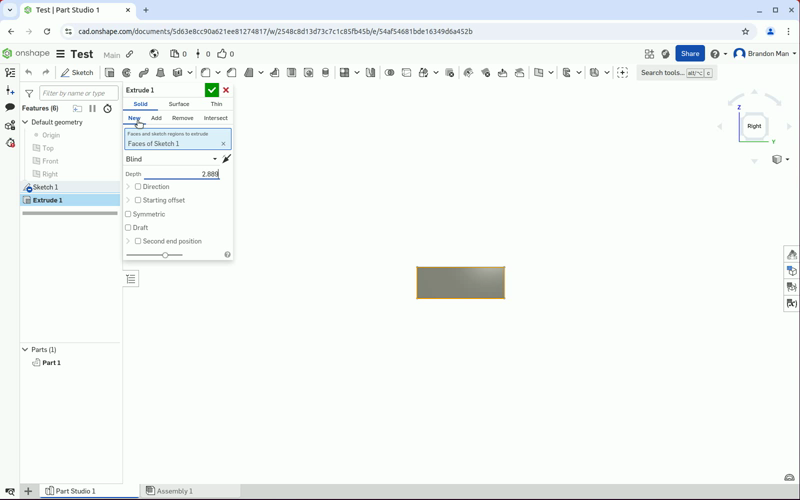
key(enter)
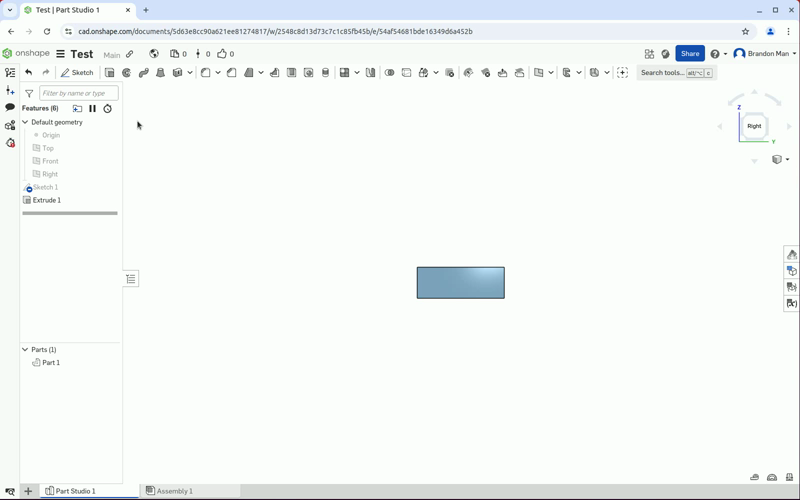
key(shift+h)
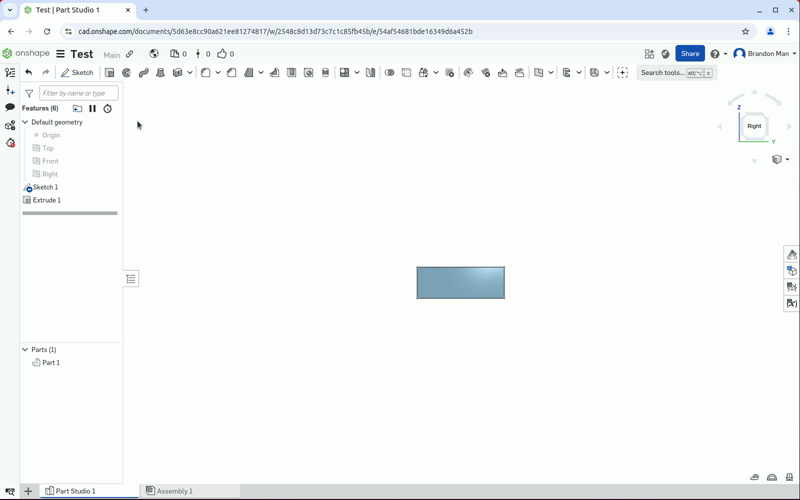
key(shift+h)
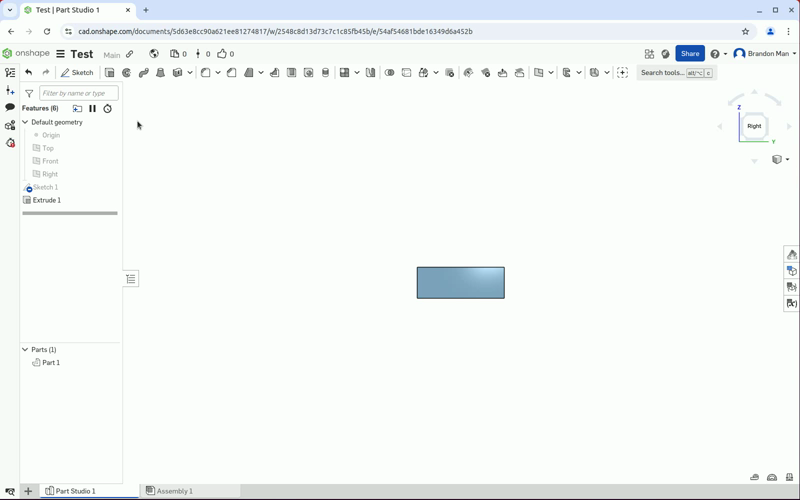
mouse_move(73, 189)
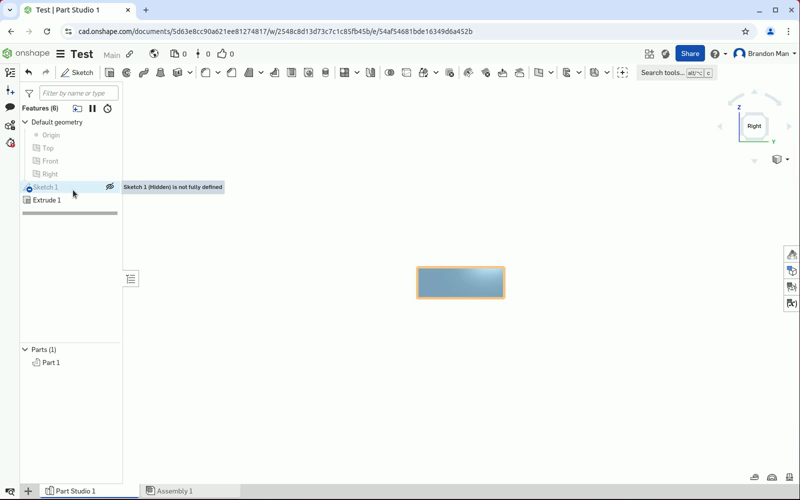
click(73, 189)
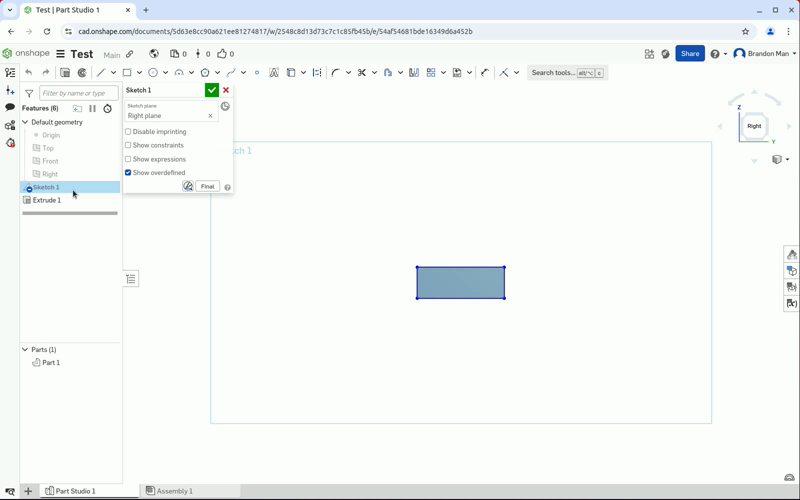
mouse_move(229, 92)
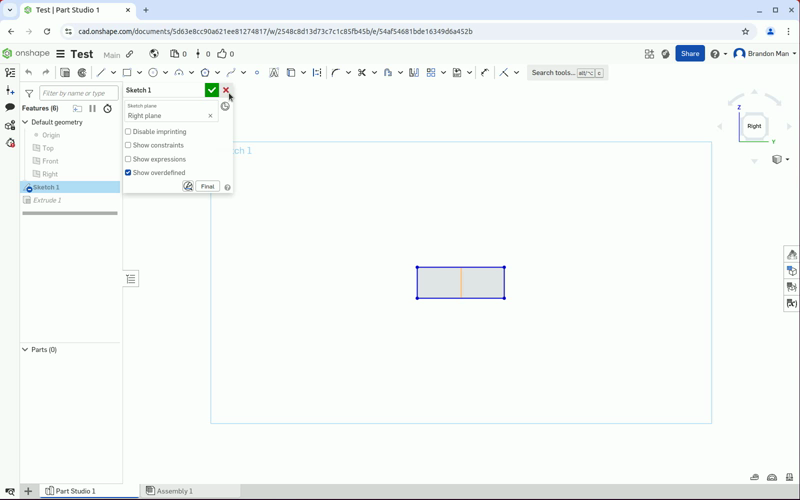
click(229, 92)
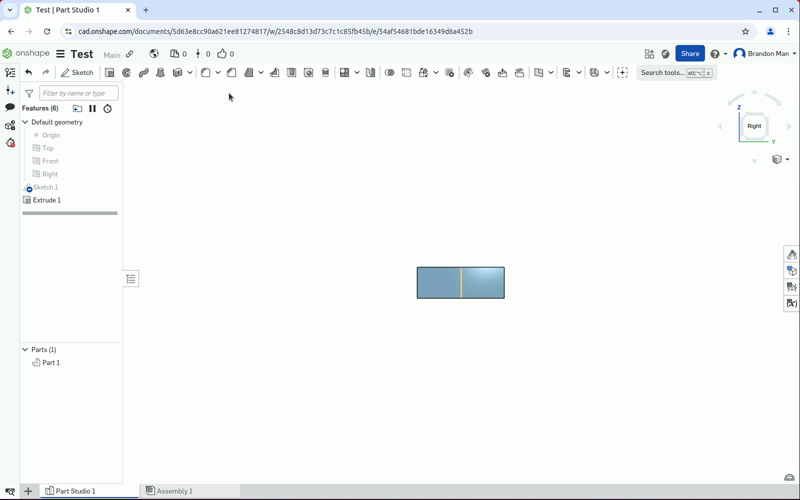
mouse_move(541, 75)
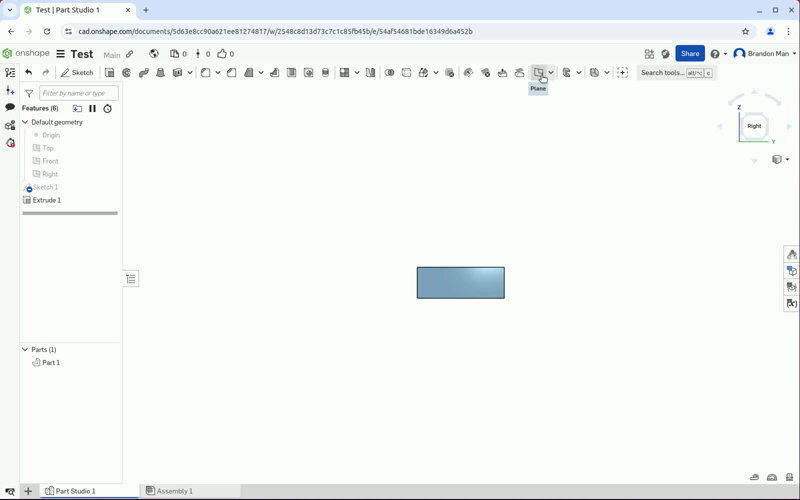
click(541, 75)
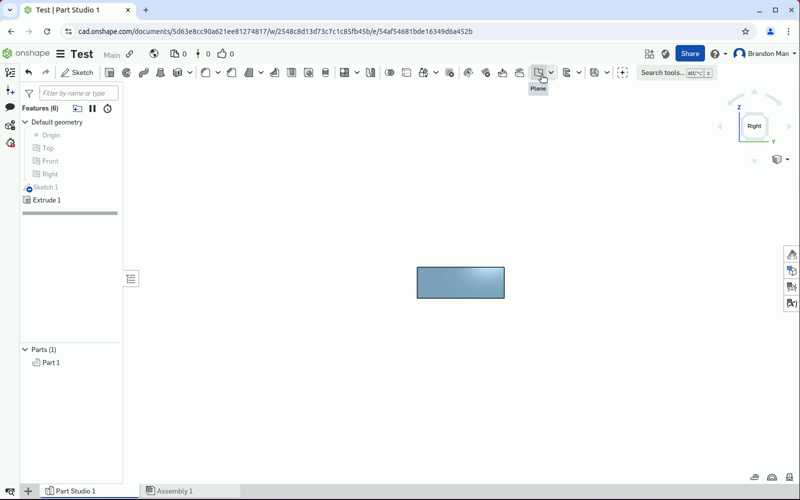
mouse_move(73, 176)
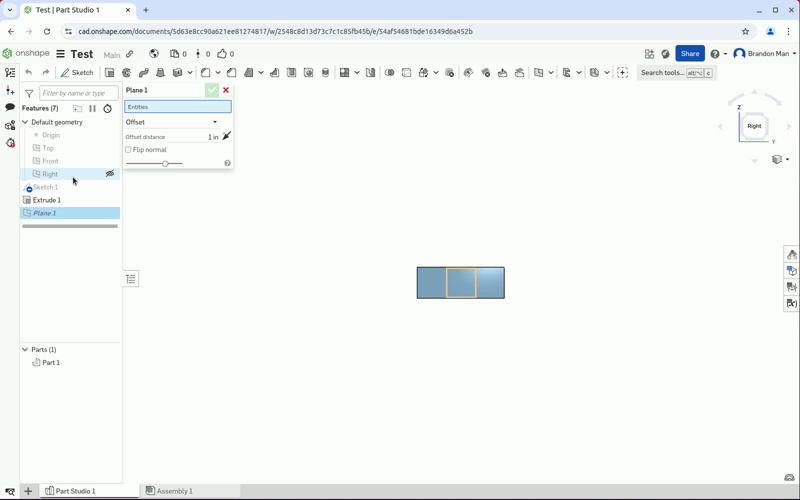
click(73, 176)
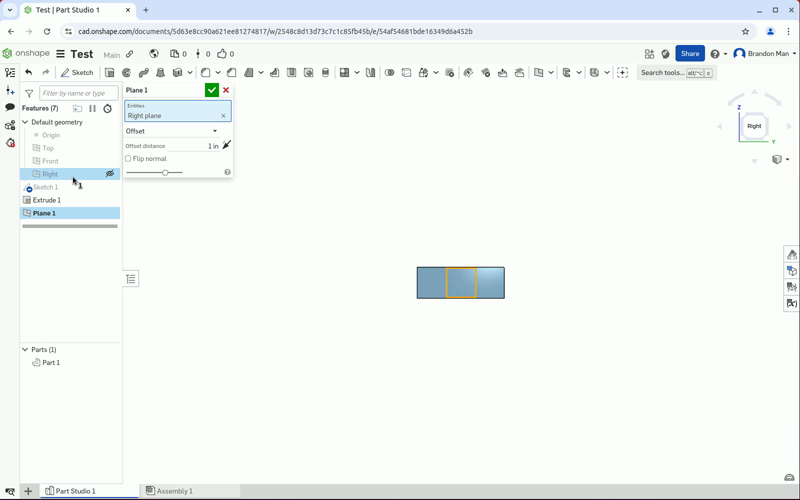
key(tab, 2)
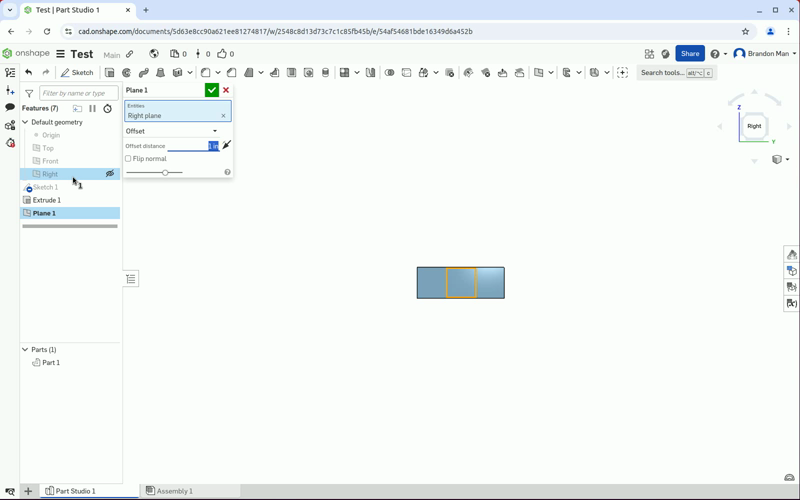
text(2.896)
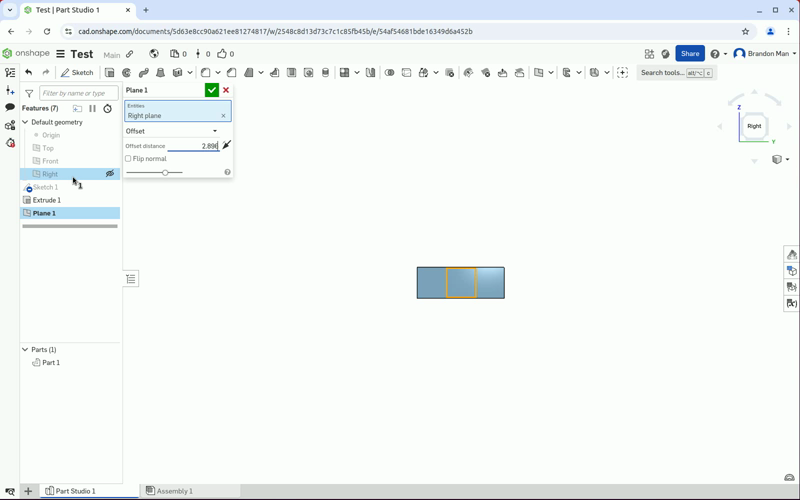
key(enter, 2)
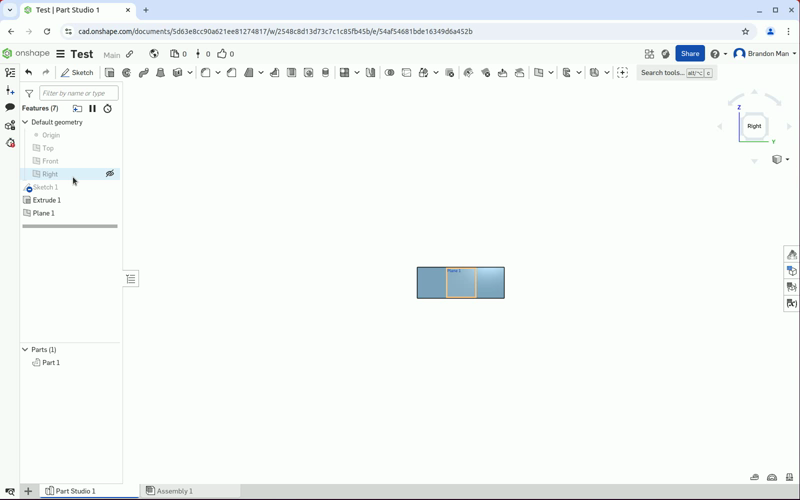
key(shift+s)
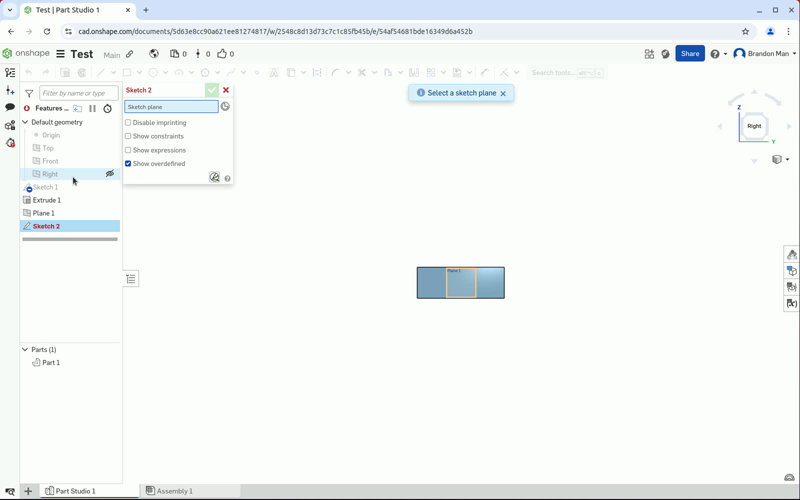
mouse_move(73, 215)
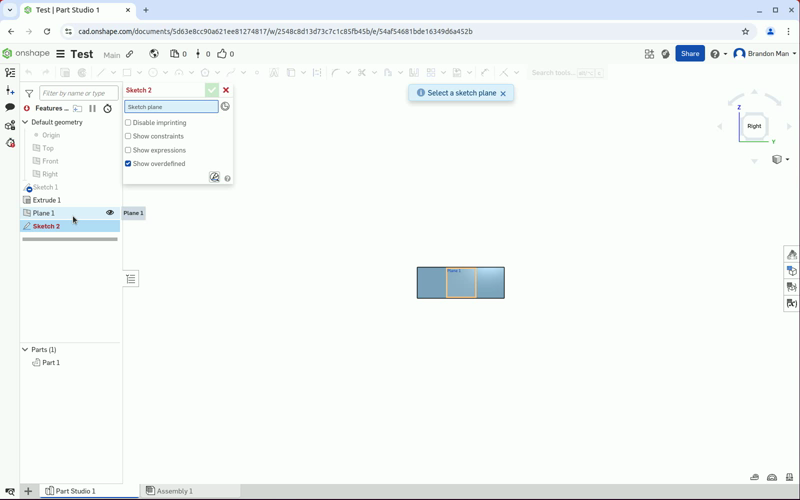
click(73, 215)
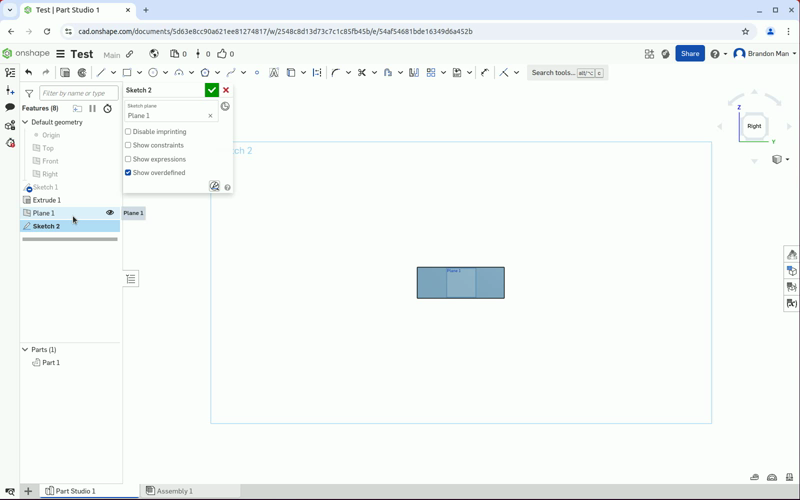
mouse_move(73, 352)
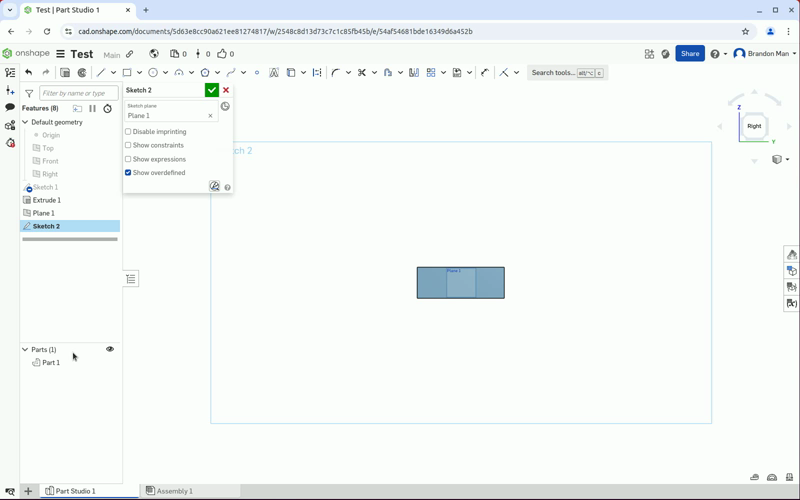
key(y)
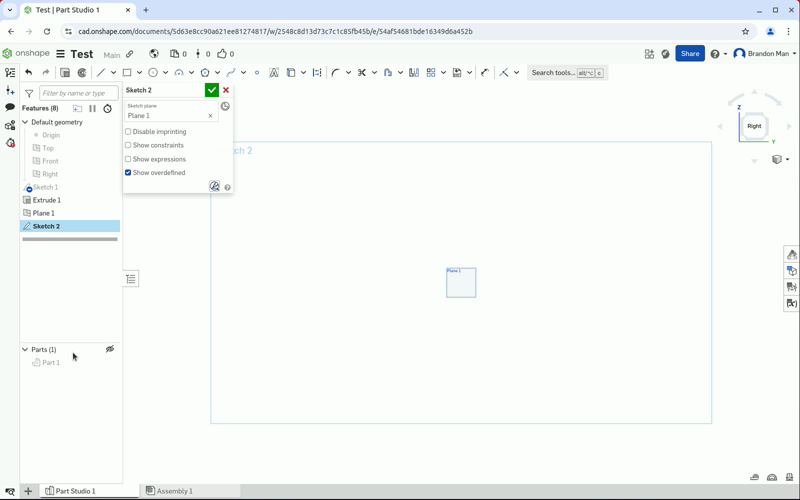
key(l)
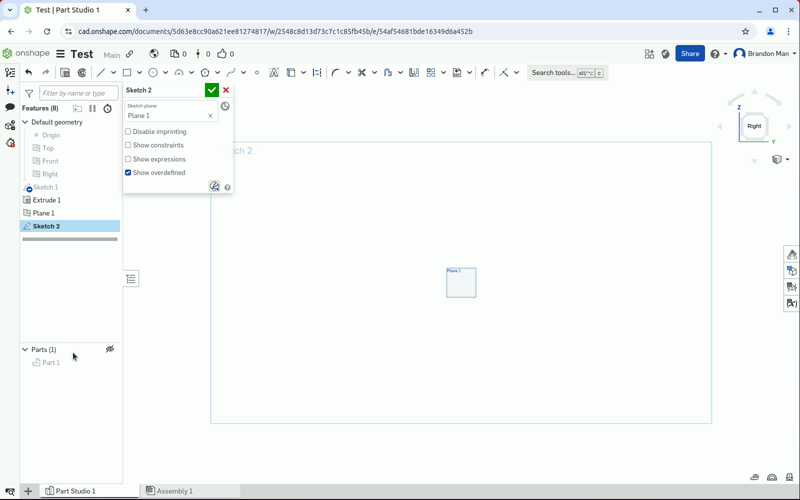
key_down(shift)
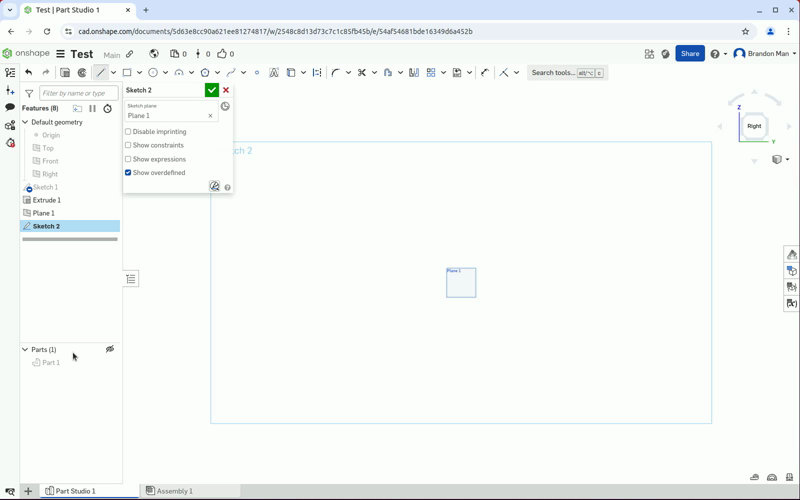
mouse_move(417, 298)
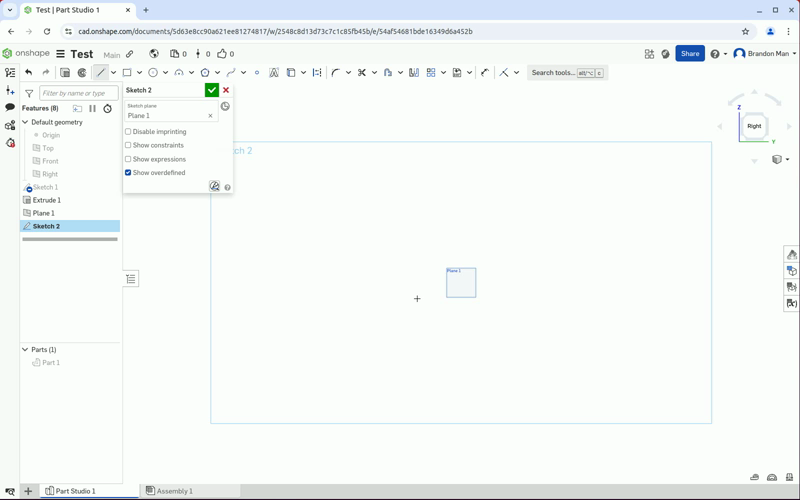
click(417, 298)
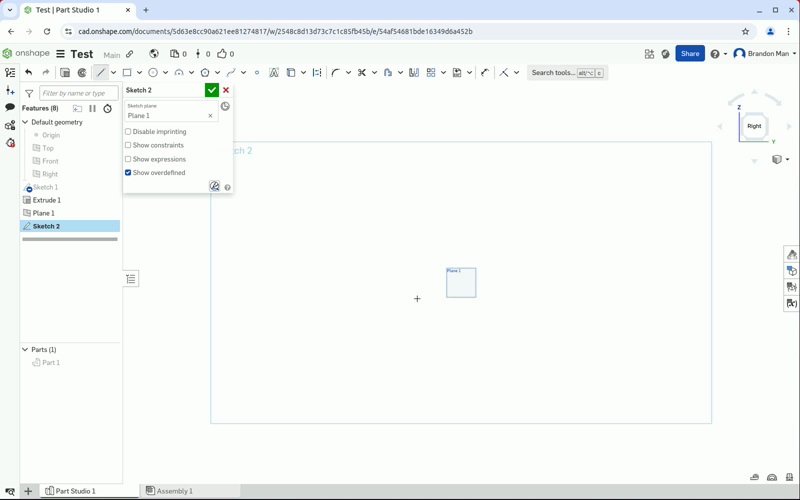
key_up(shift)
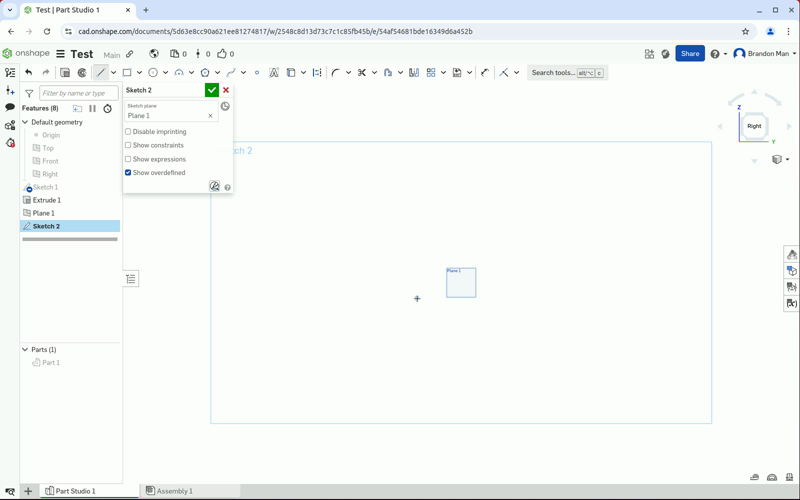
key_down(shift)
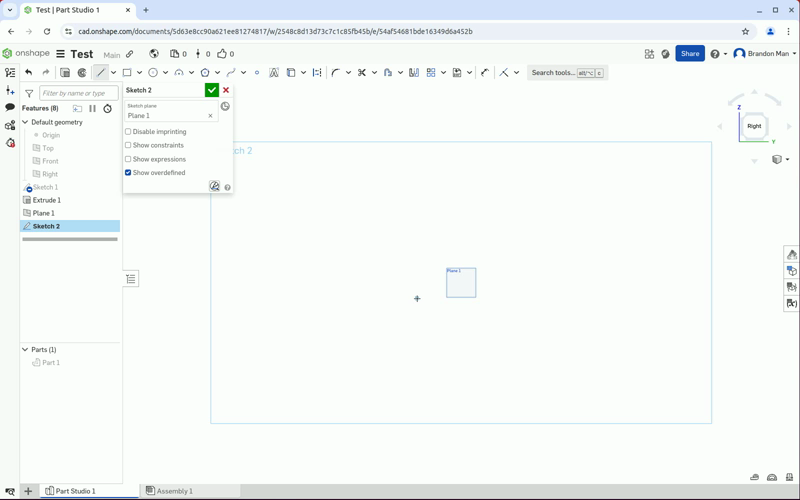
mouse_move(504, 298)
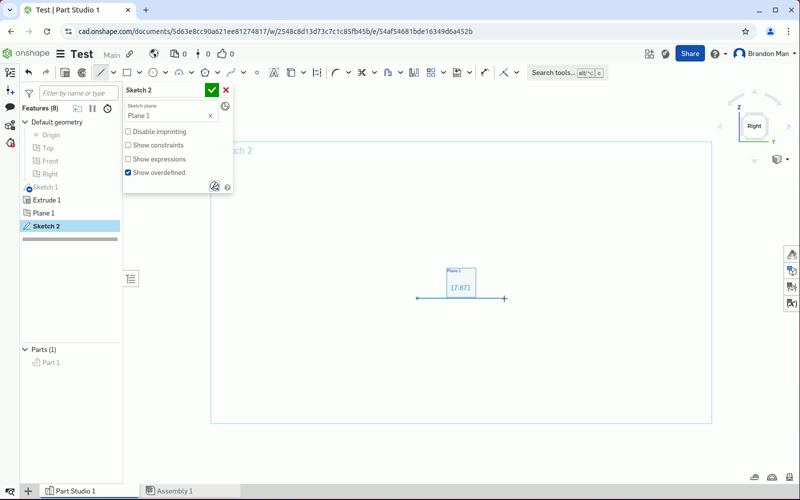
click(504, 298)
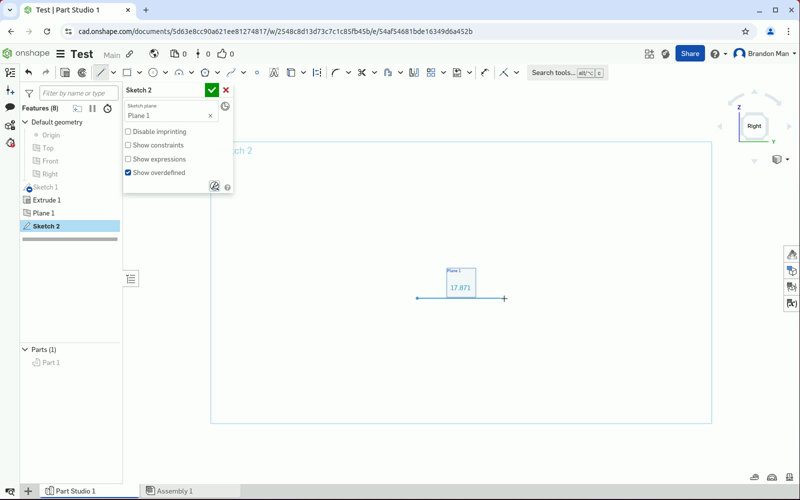
key_up(shift)
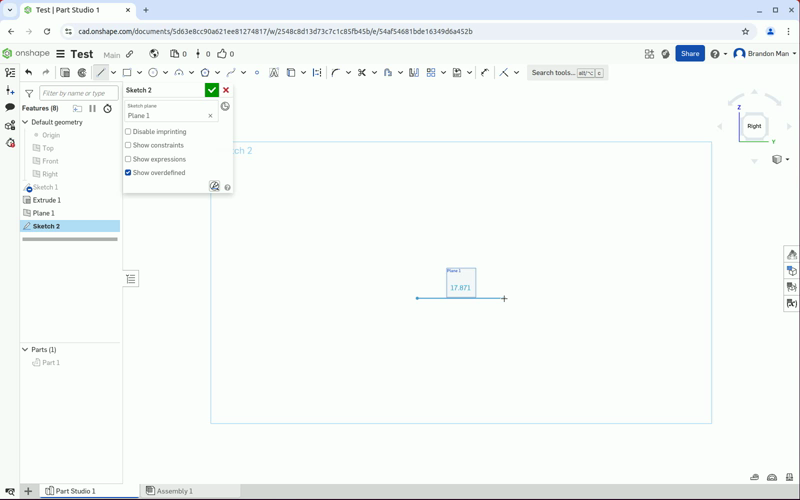
key_down(shift)
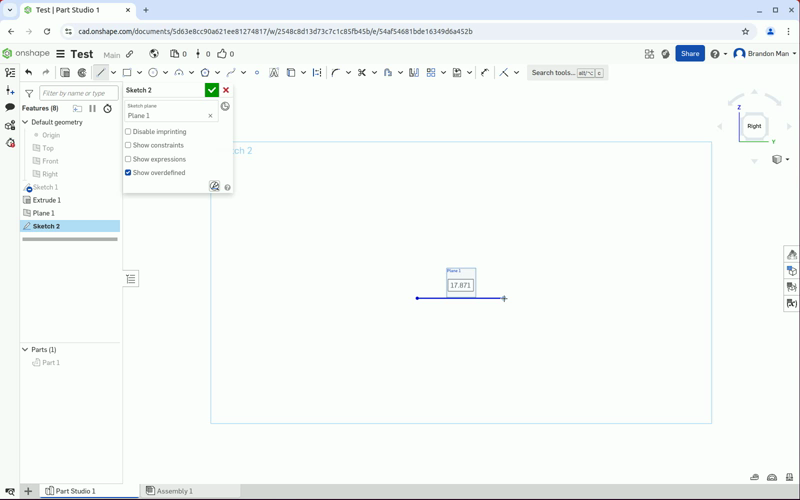
mouse_move(534, 298)
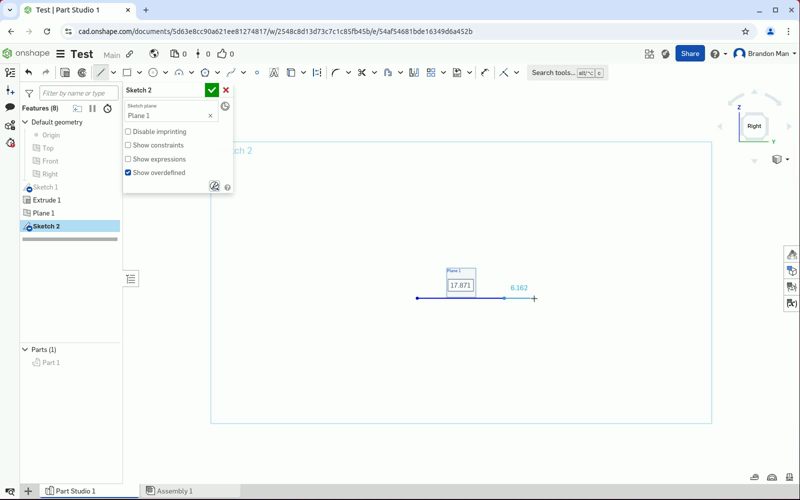
mouse_move(504, 267)
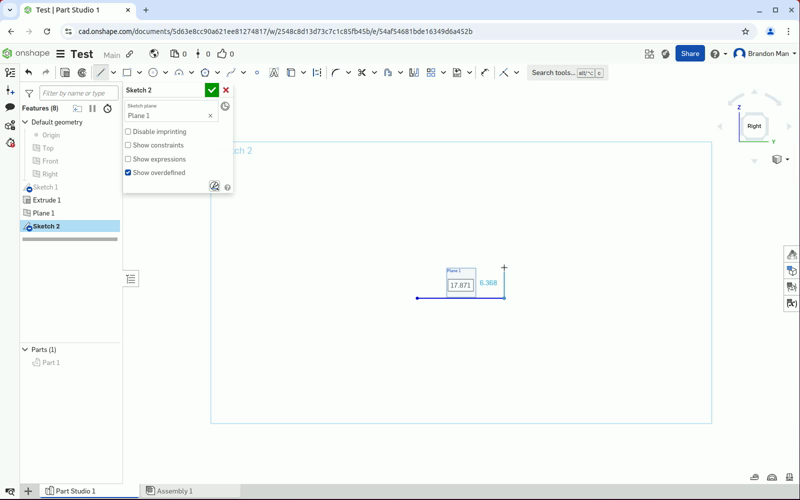
click(504, 267)
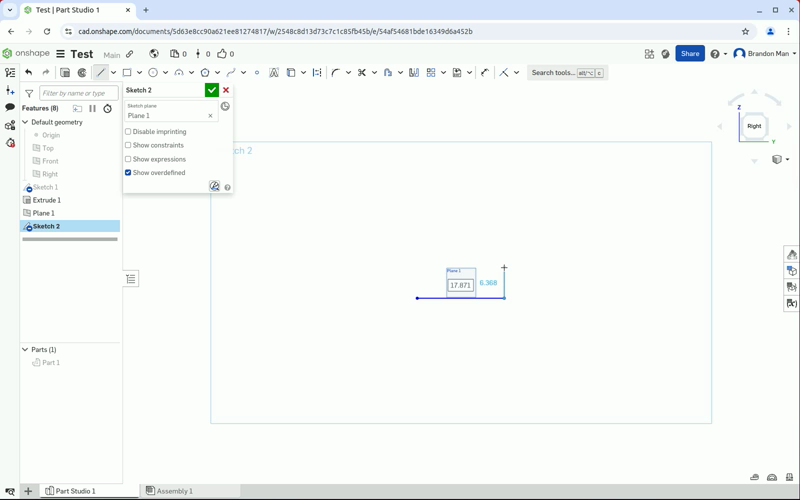
key_up(shift)
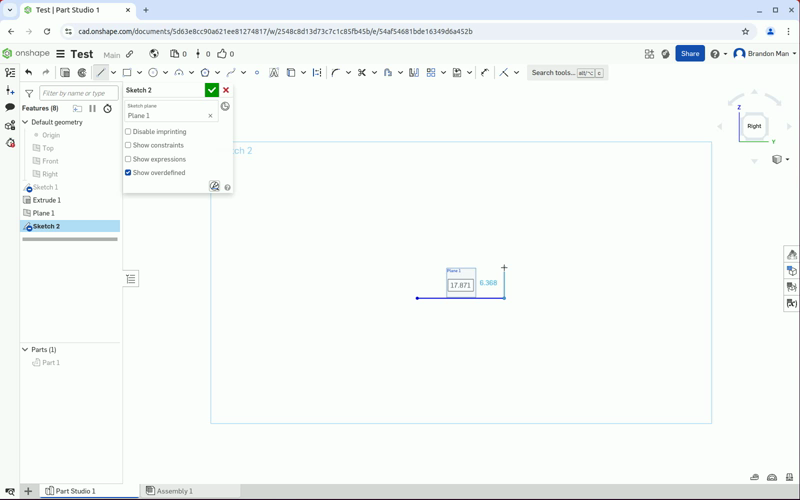
key_down(shift)
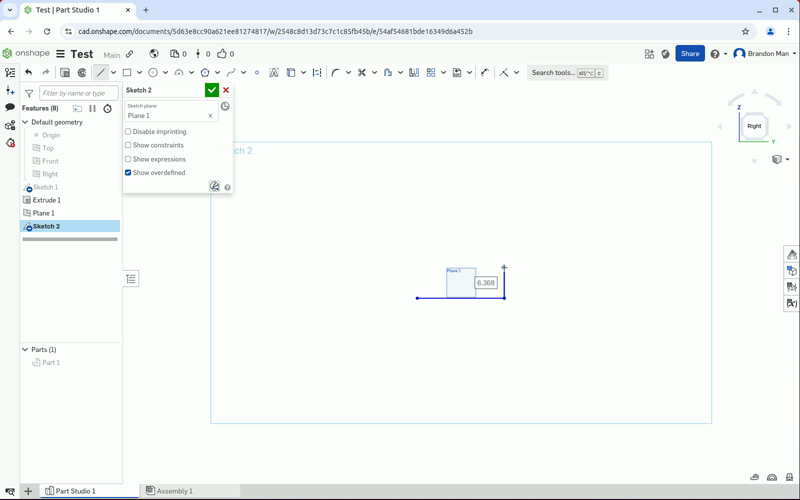
mouse_move(534, 267)
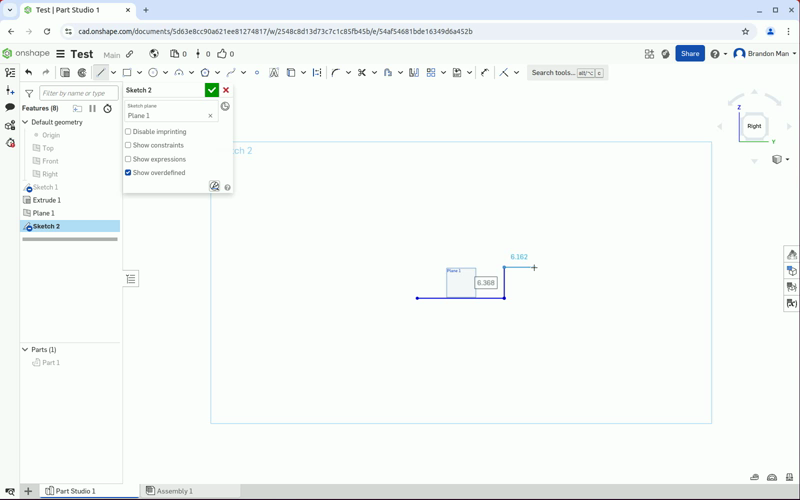
mouse_move(486, 267)
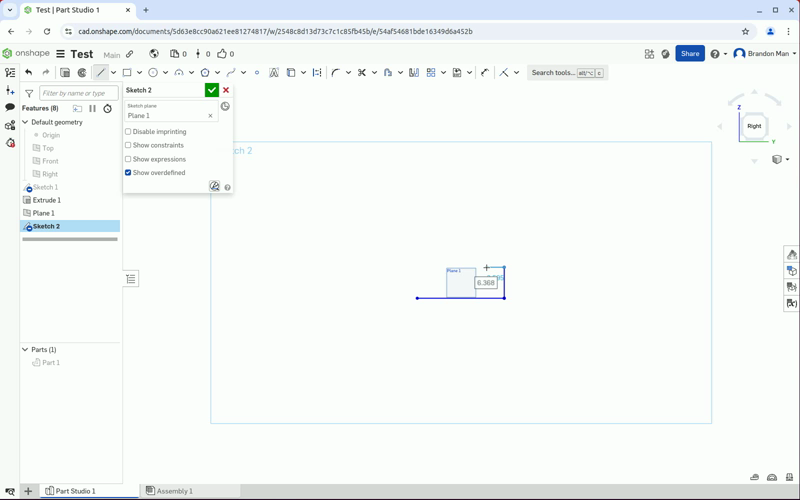
click(486, 267)
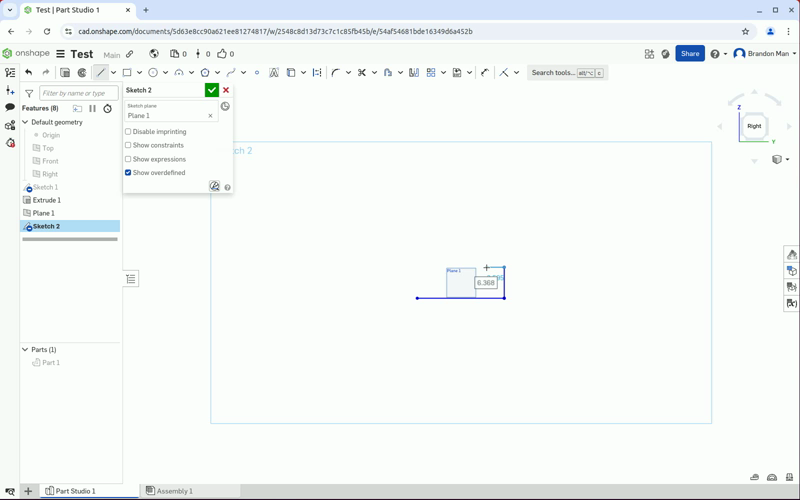
key_up(shift)
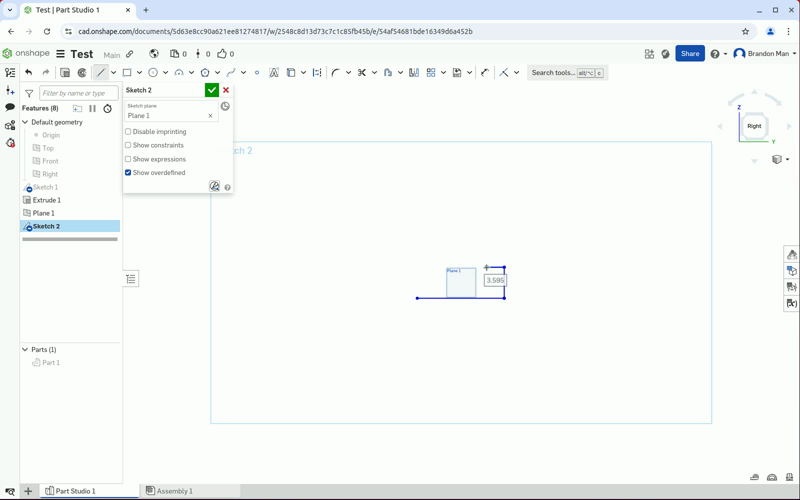
key(esc)
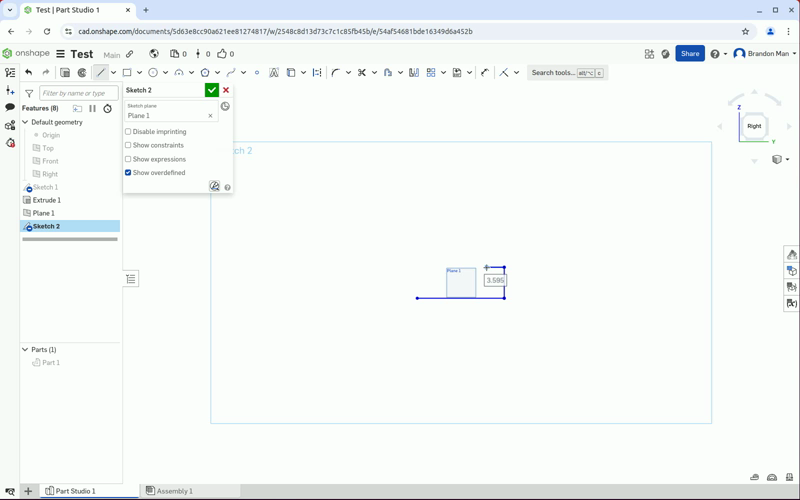
key(a)
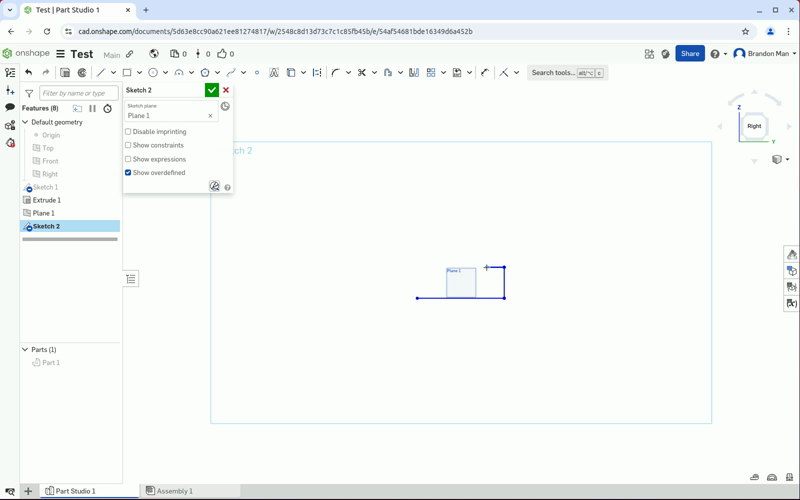
mouse_move(486, 267)
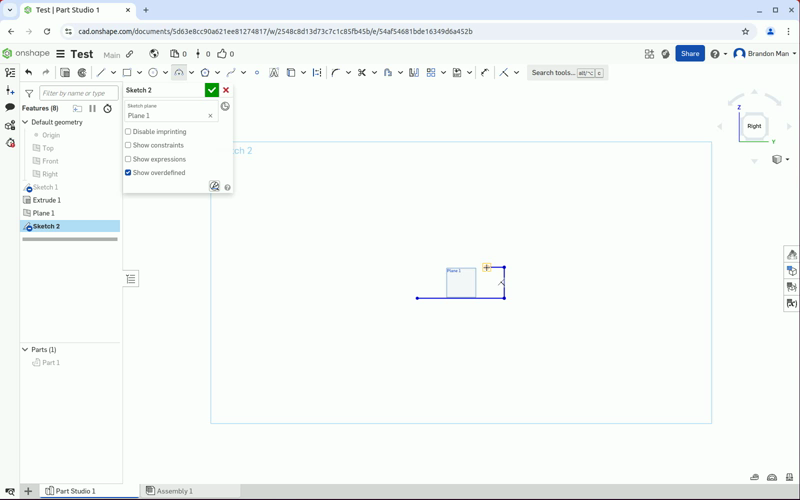
click(486, 267)
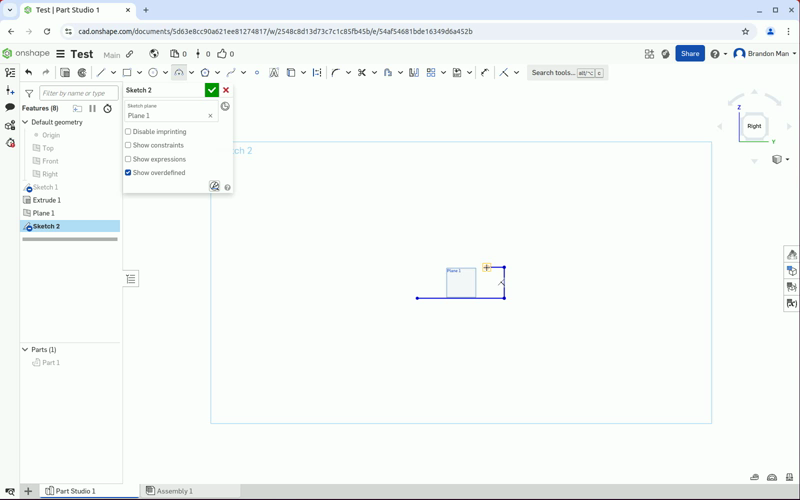
key_down(shift)
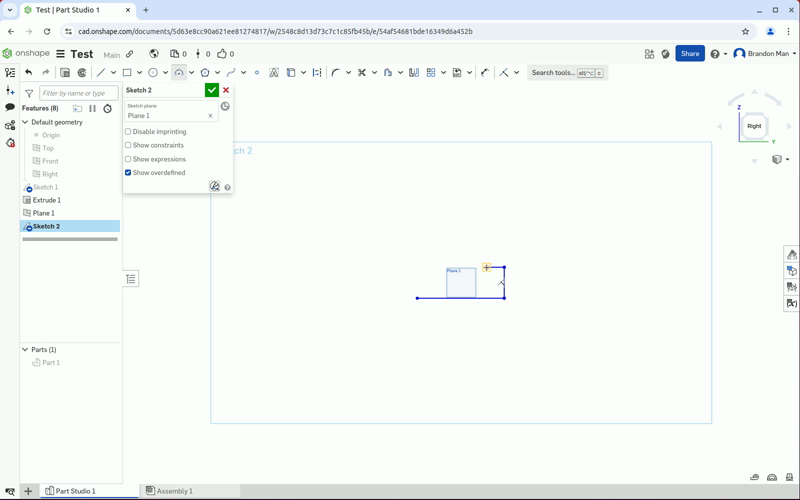
mouse_move(434, 267)
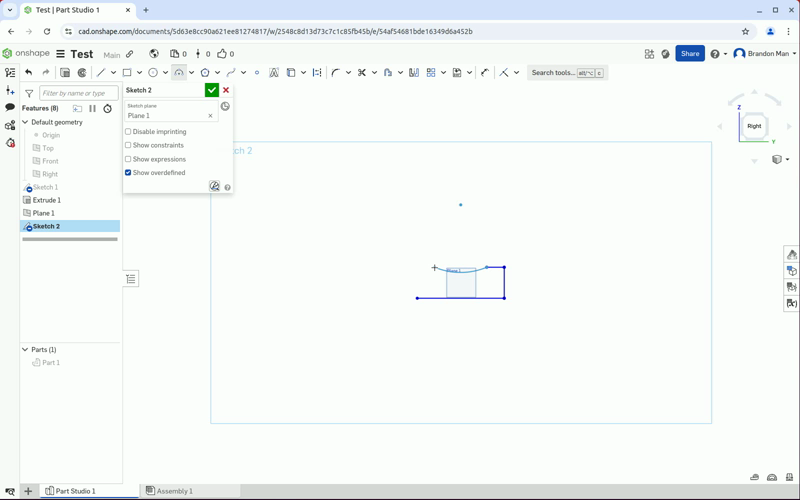
click(434, 267)
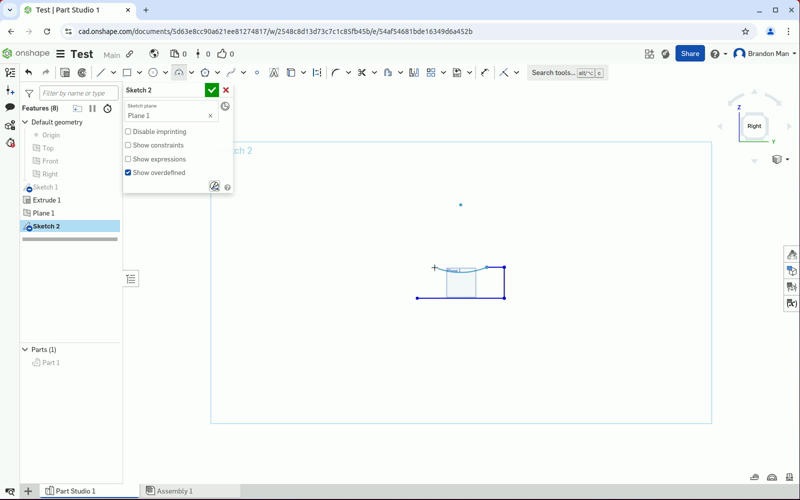
mouse_move(460, 290)
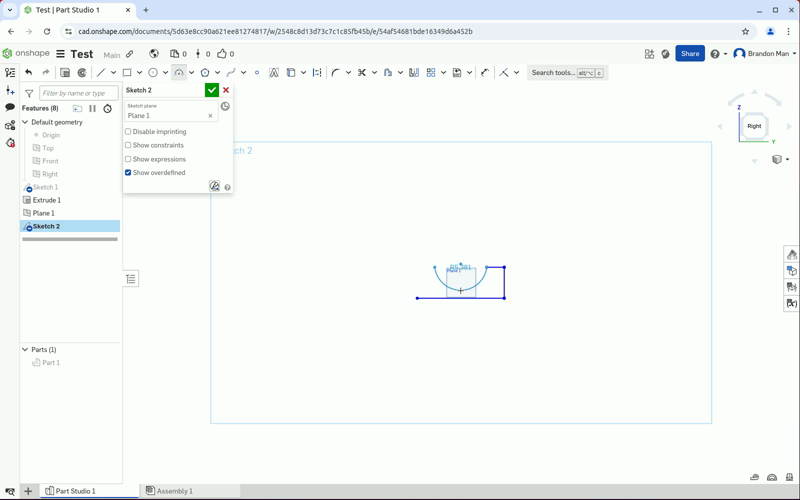
click(460, 290)
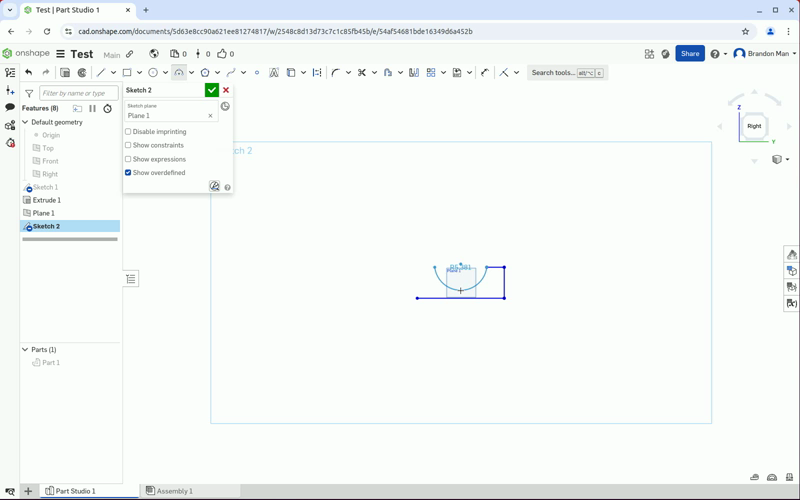
key_up(shift)
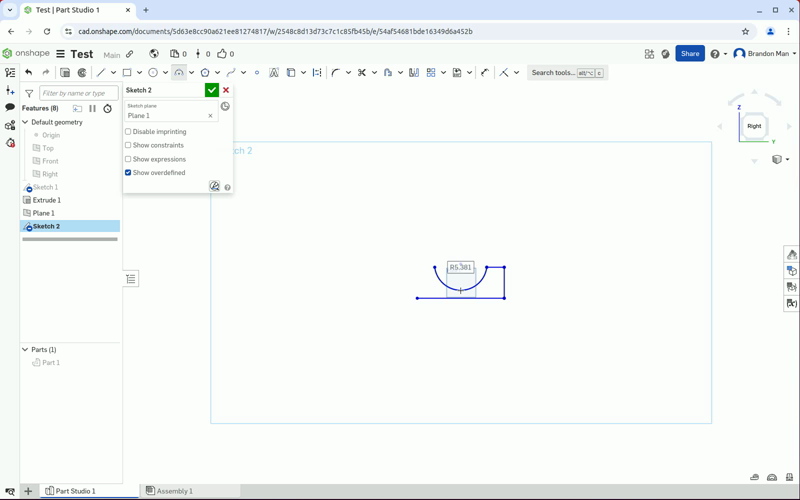
key(esc)
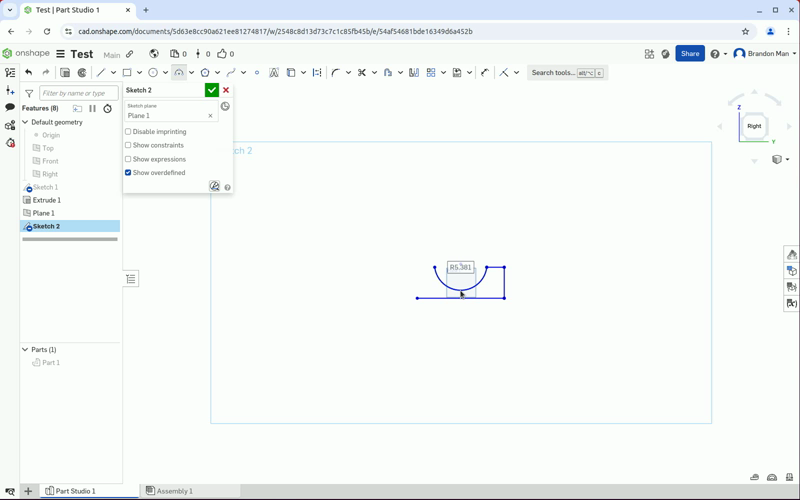
key(l)
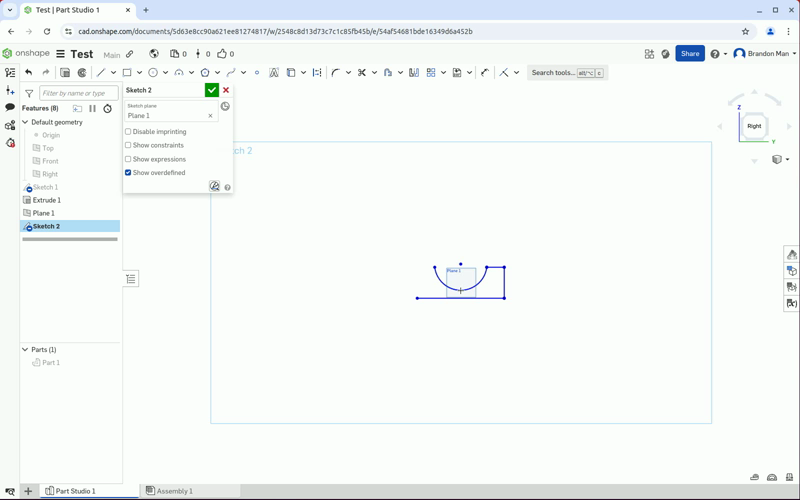
mouse_move(434, 267)
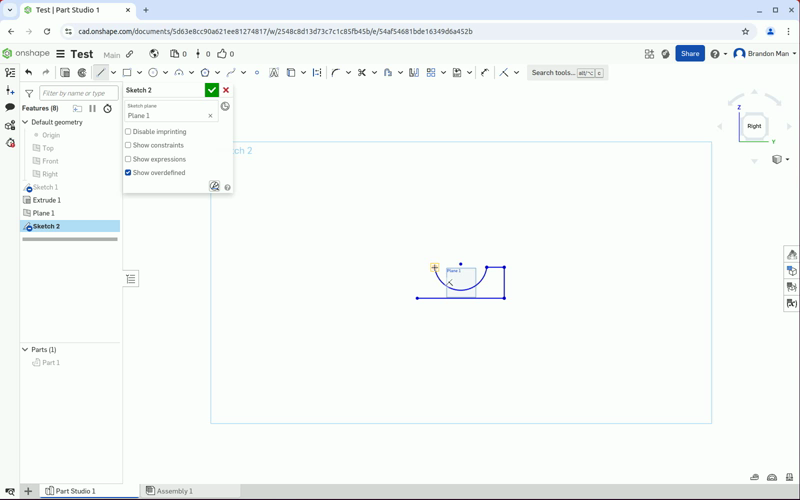
click(434, 267)
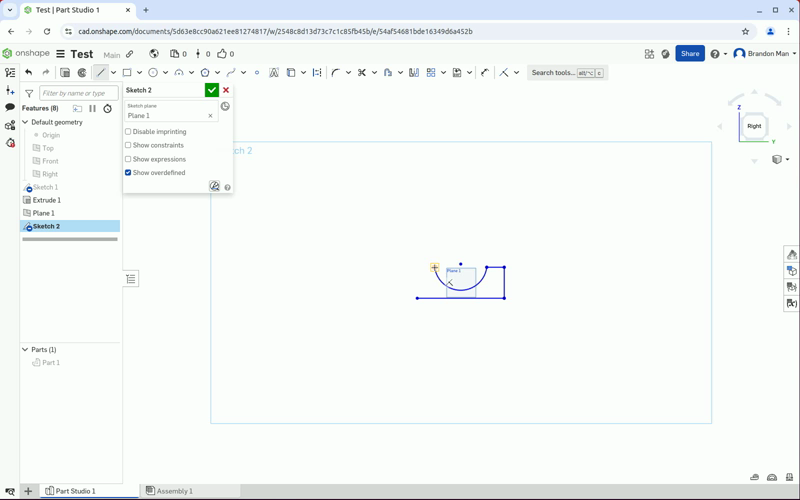
key_down(shift)
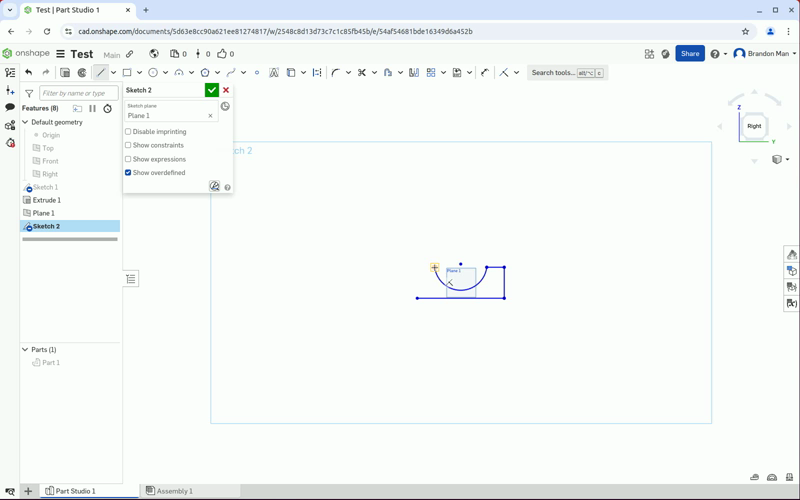
mouse_move(464, 267)
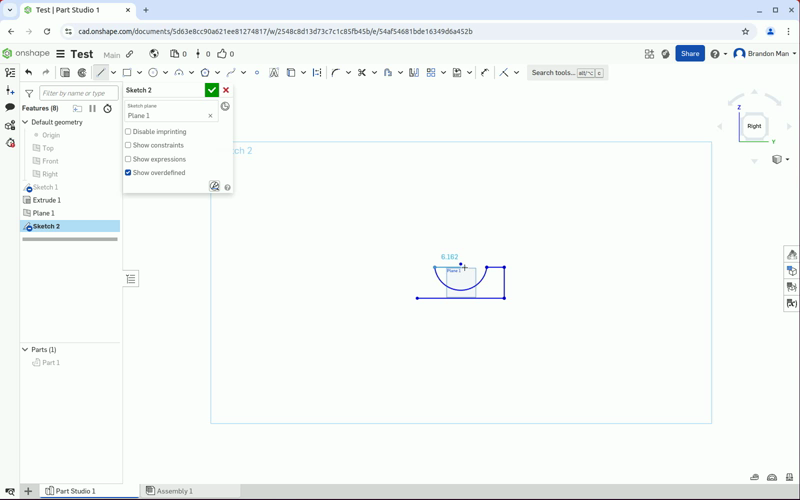
mouse_move(417, 267)
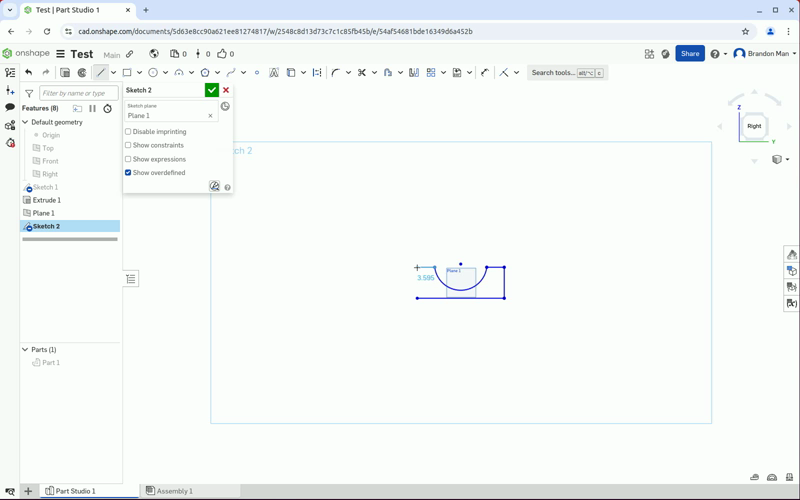
click(417, 267)
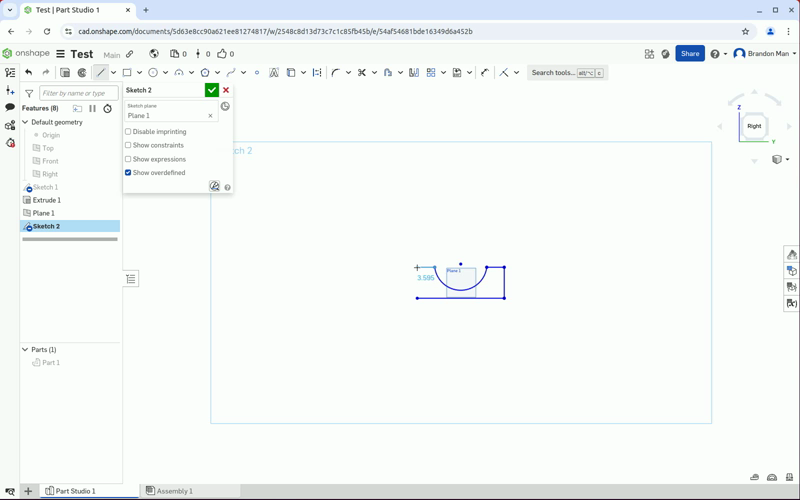
key_up(shift)
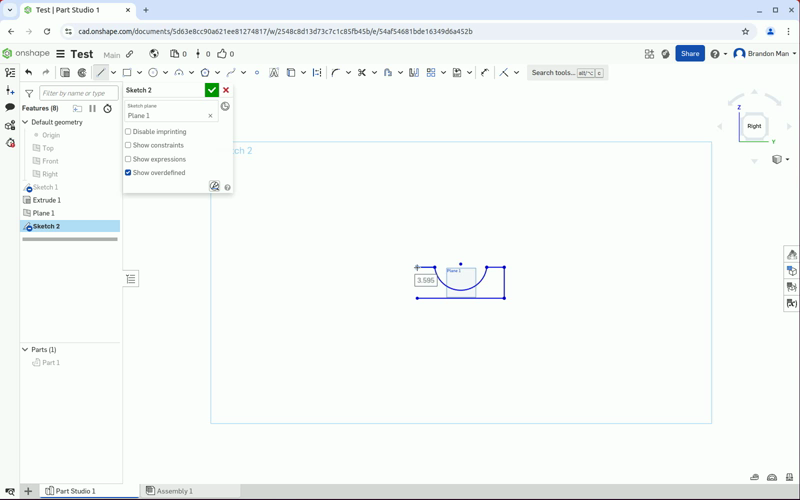
mouse_move(447, 267)
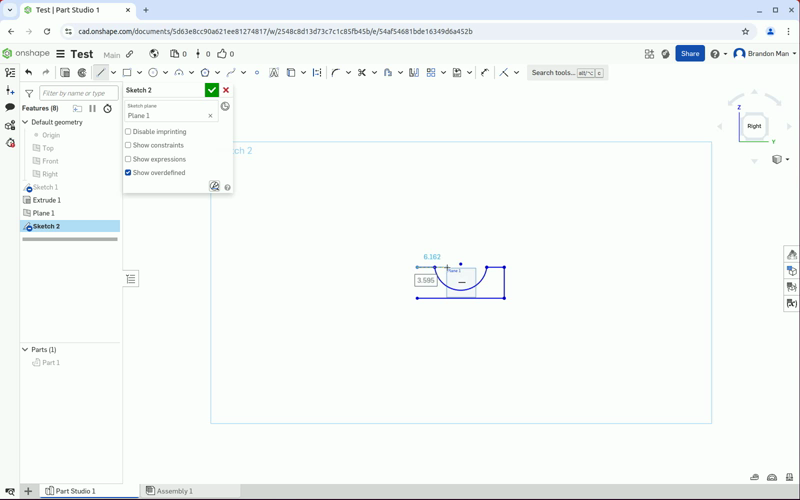
key_down(shift)
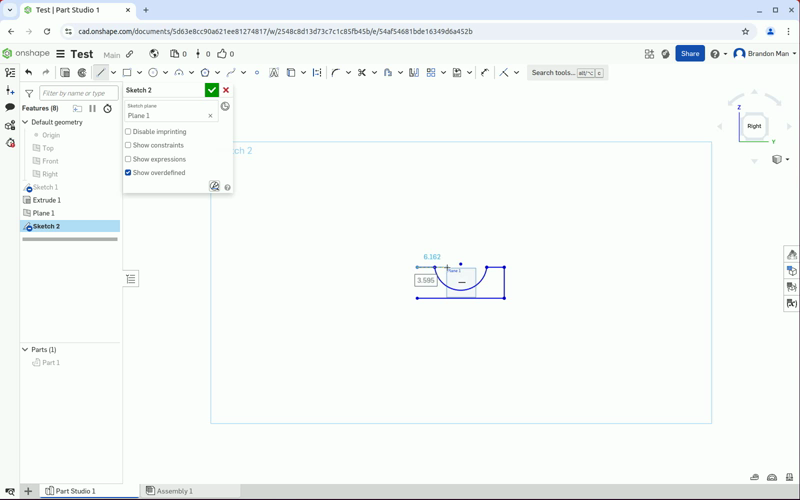
mouse_move(417, 298)
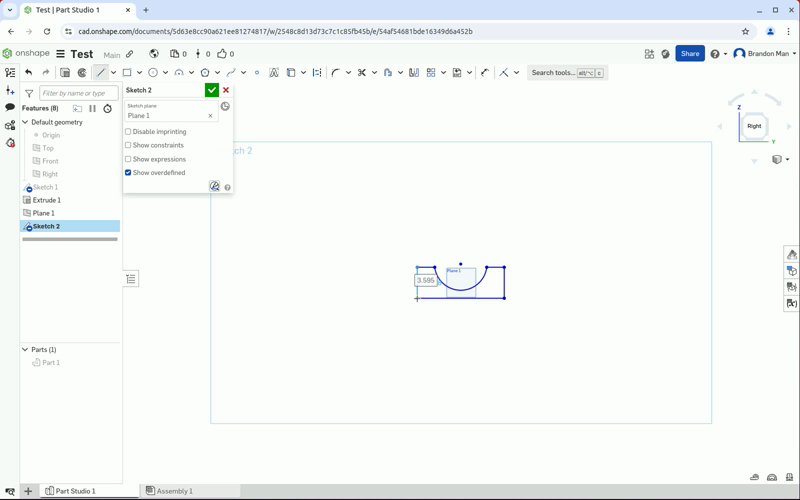
key_up(shift)
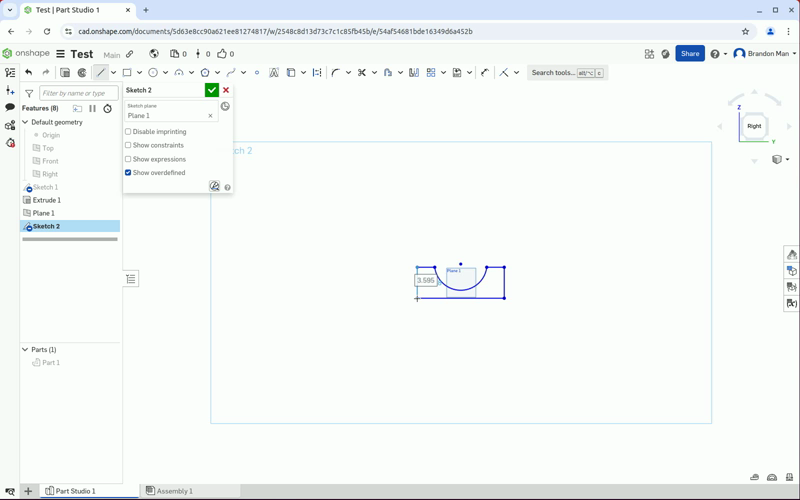
click(417, 298)
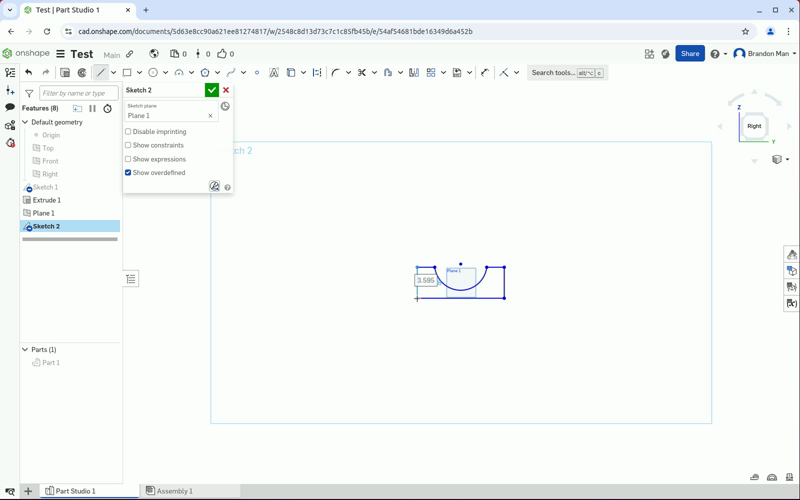
key(esc)
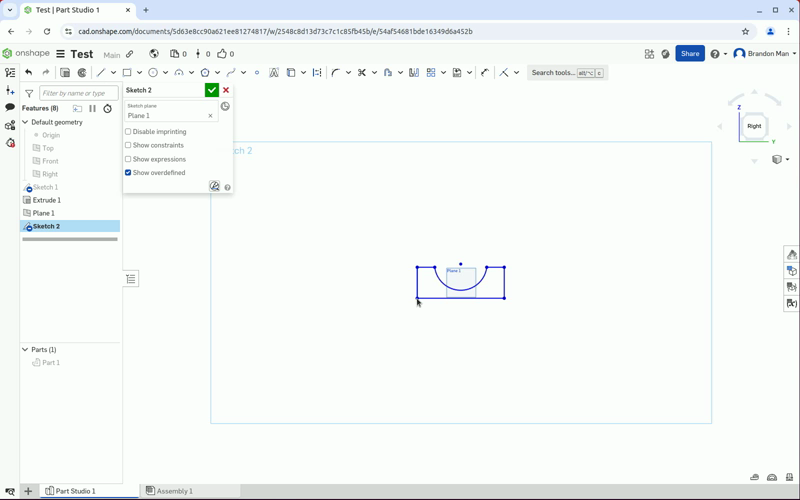
mouse_move(489, 270)
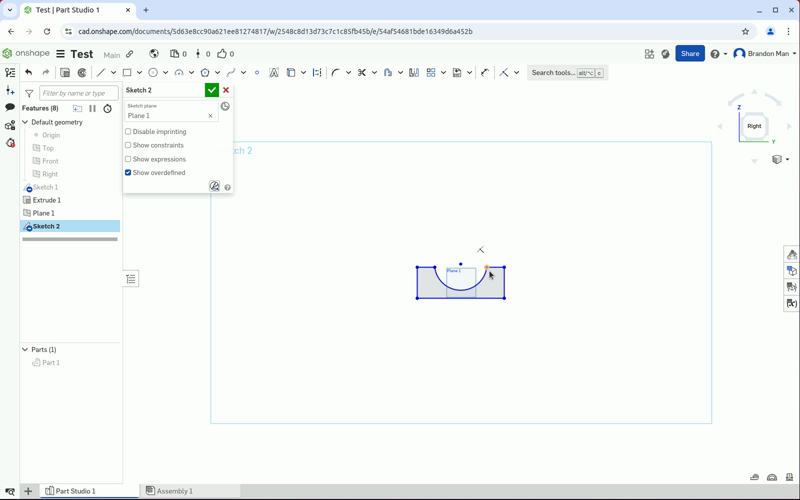
scroll(6)
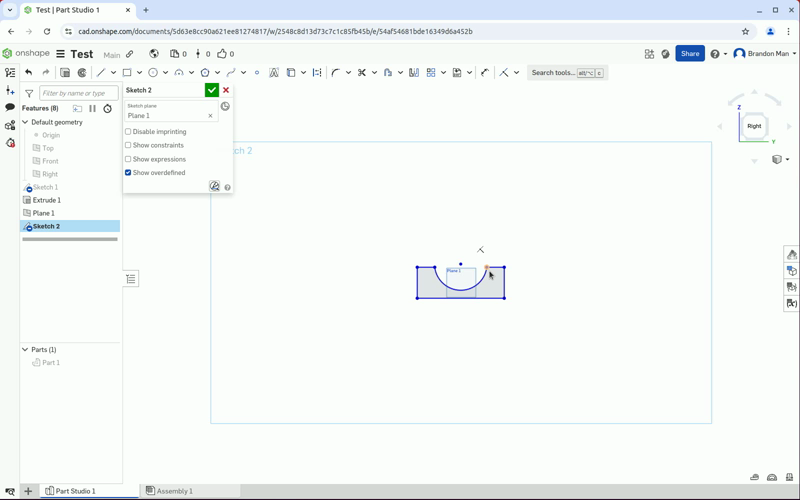
scroll(6)
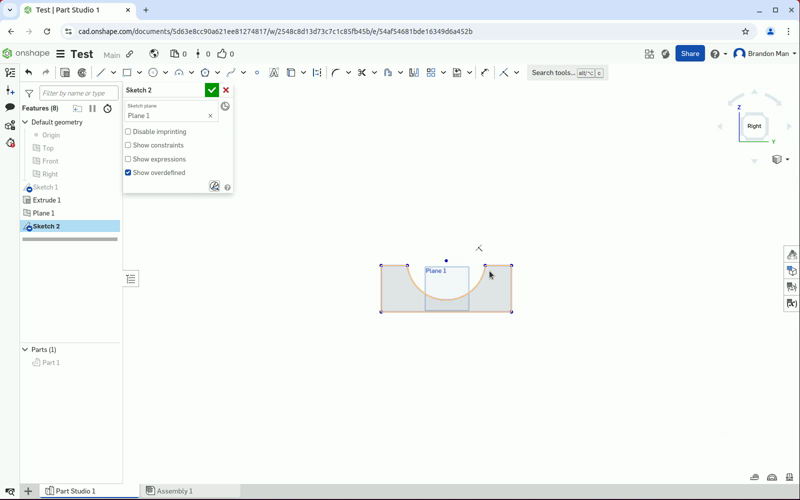
scroll(6)
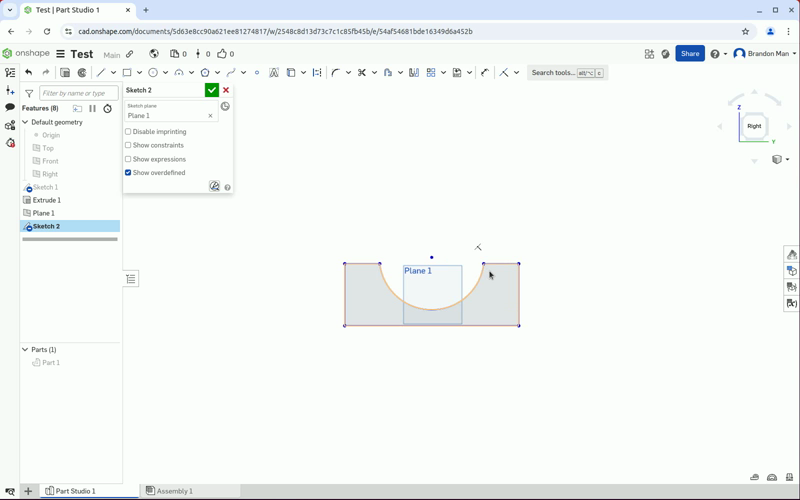
scroll(6)
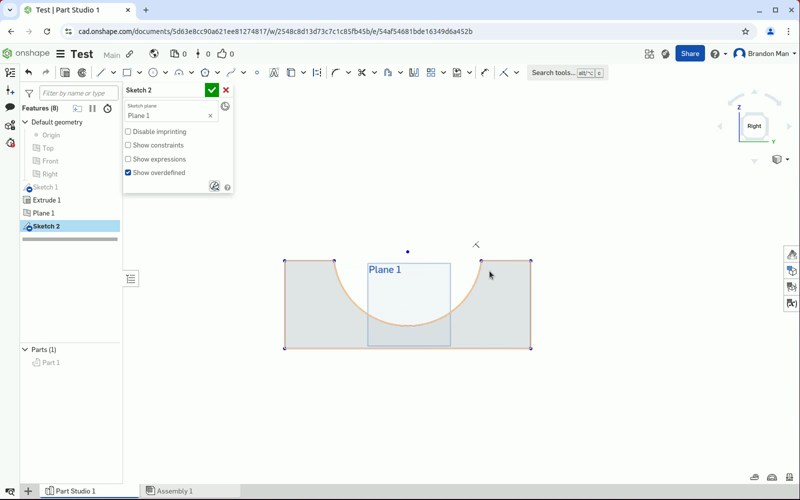
scroll(6)
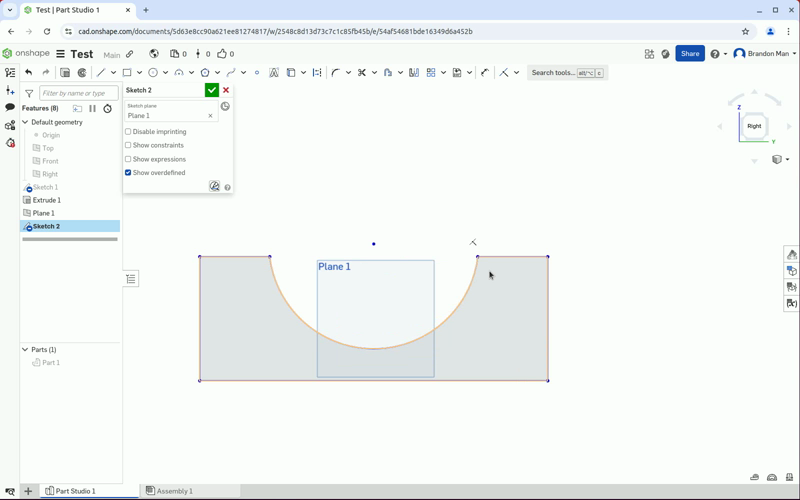
scroll(6)
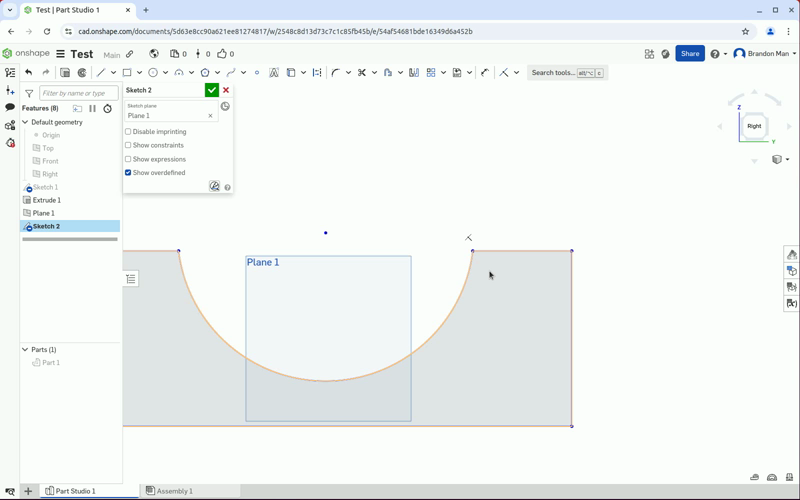
scroll(6)
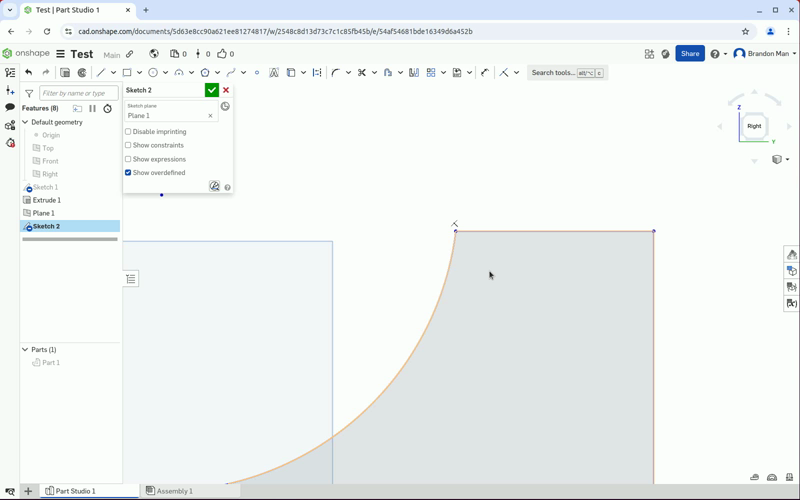
click(489, 270)
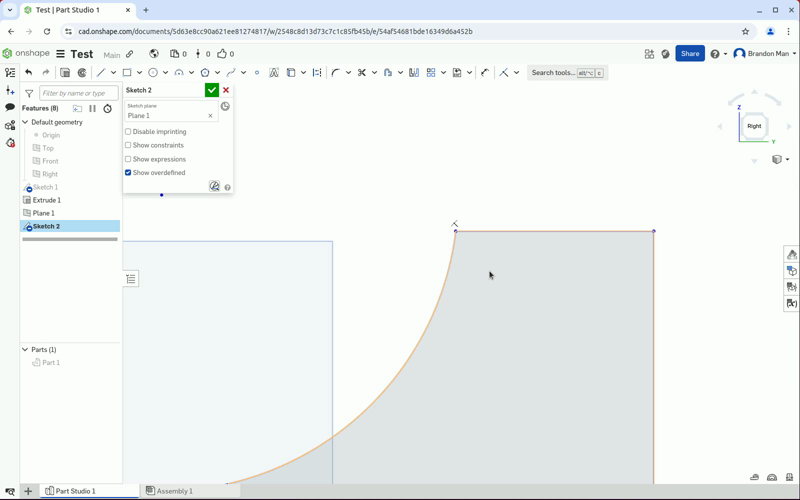
scroll(-6)
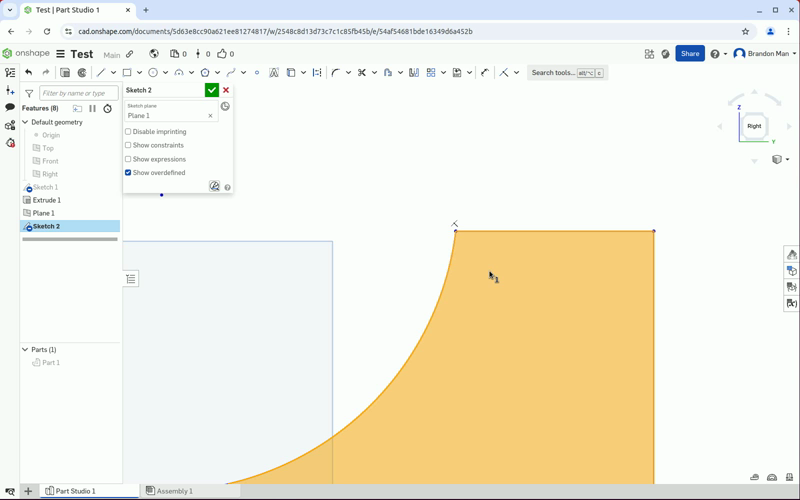
scroll(-6)
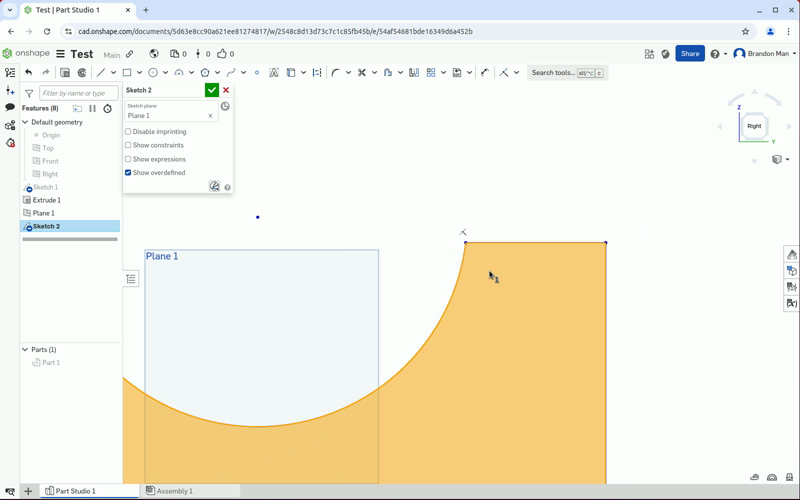
scroll(-6)
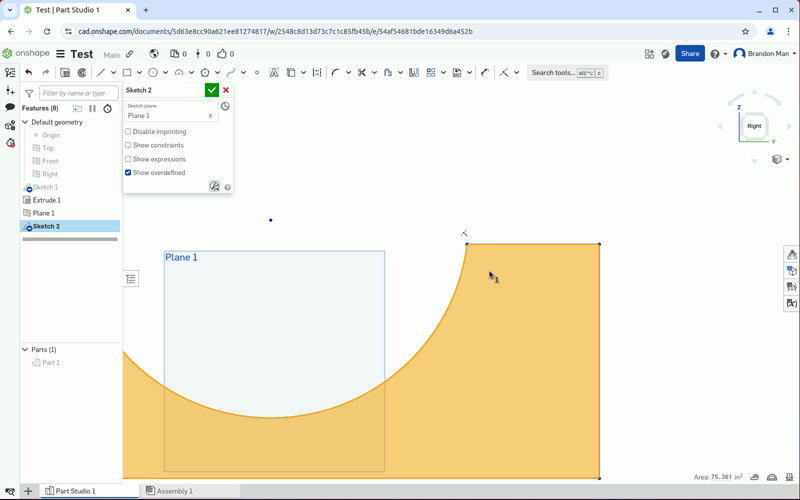
scroll(-6)
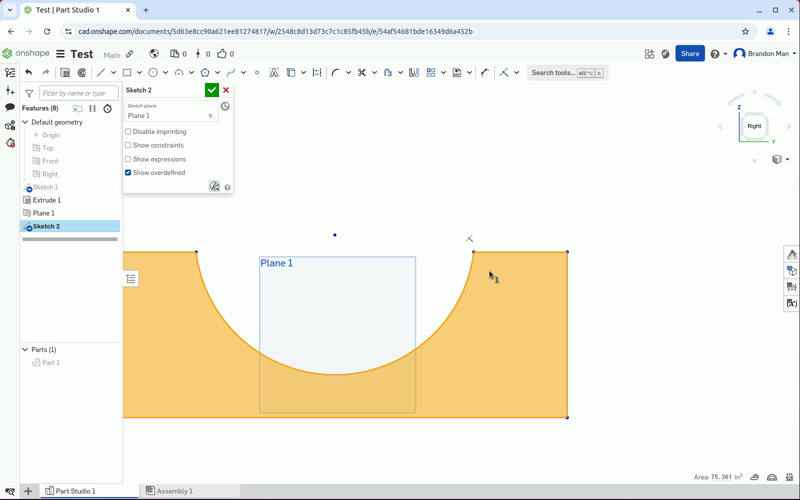
scroll(-6)
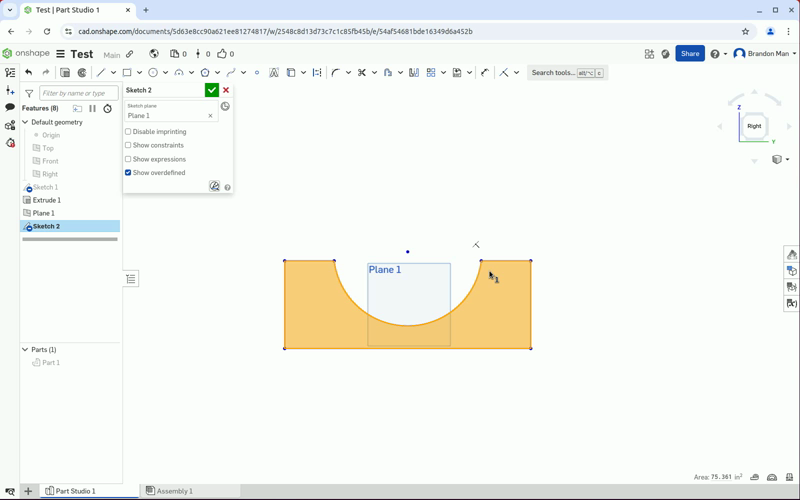
scroll(-6)
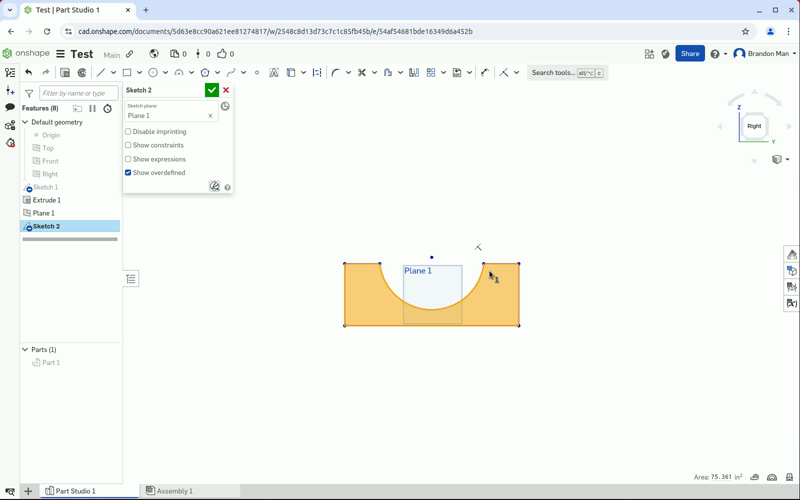
scroll(-6)
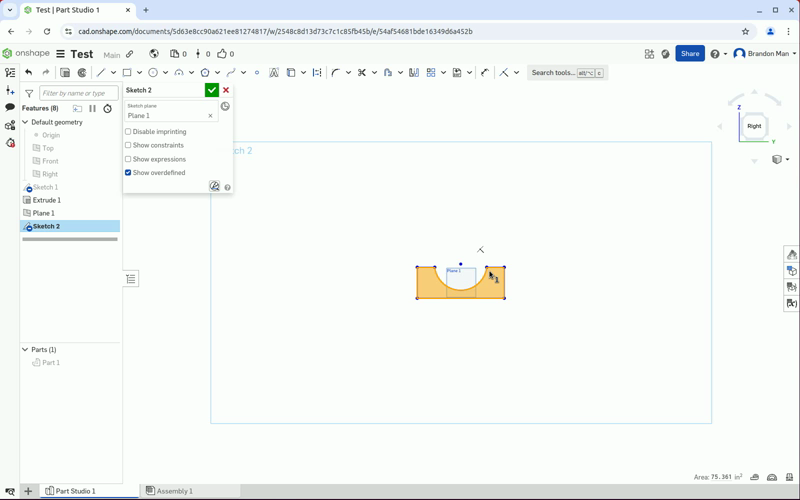
mouse_move(73, 352)
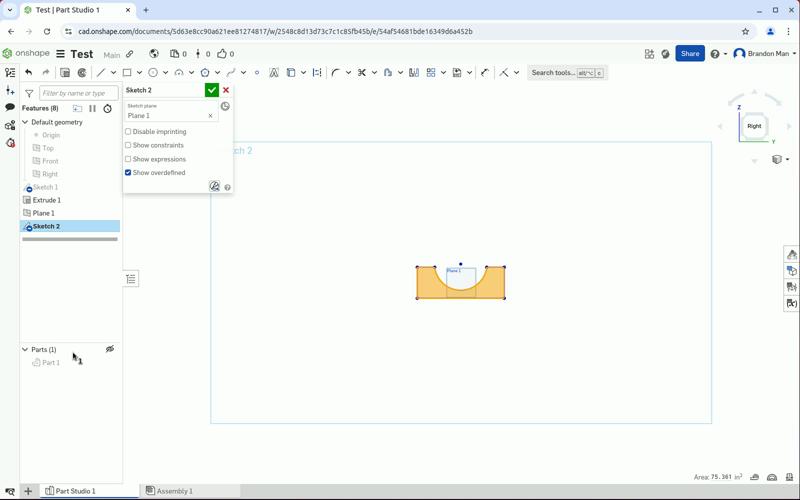
key(shift+y)
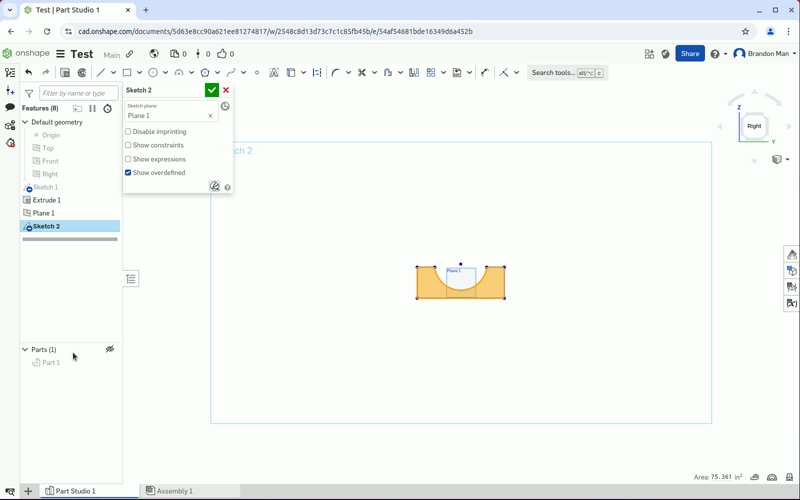
key(shift+e)
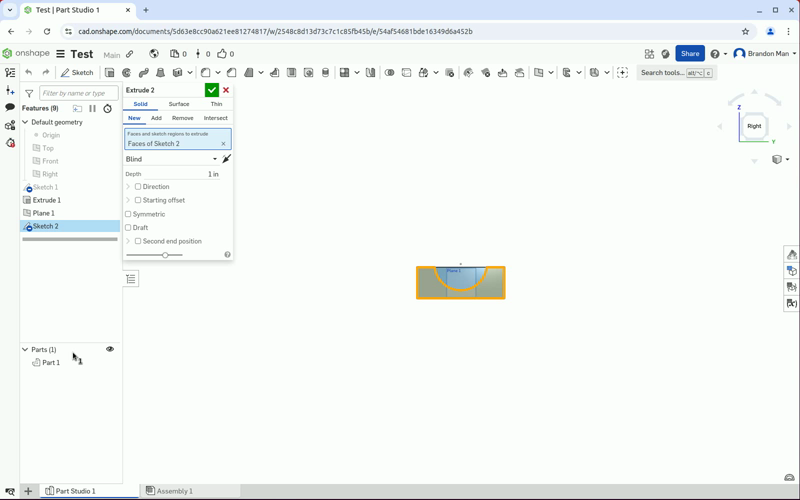
mouse_move(143, 106)
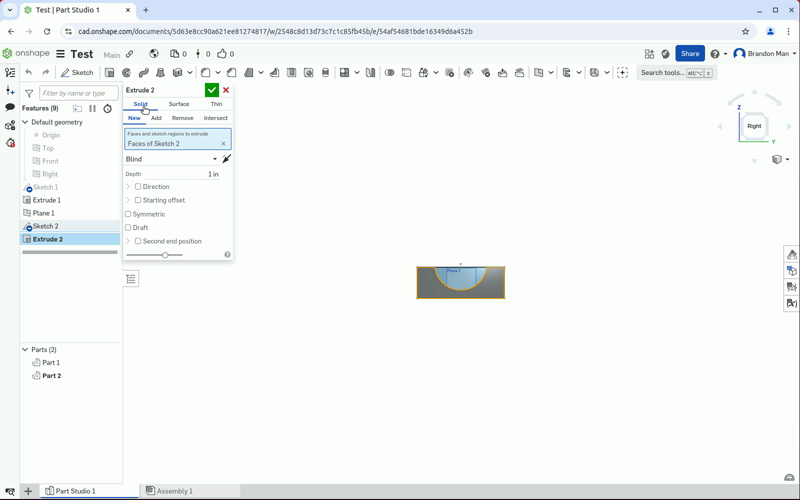
click(143, 106)
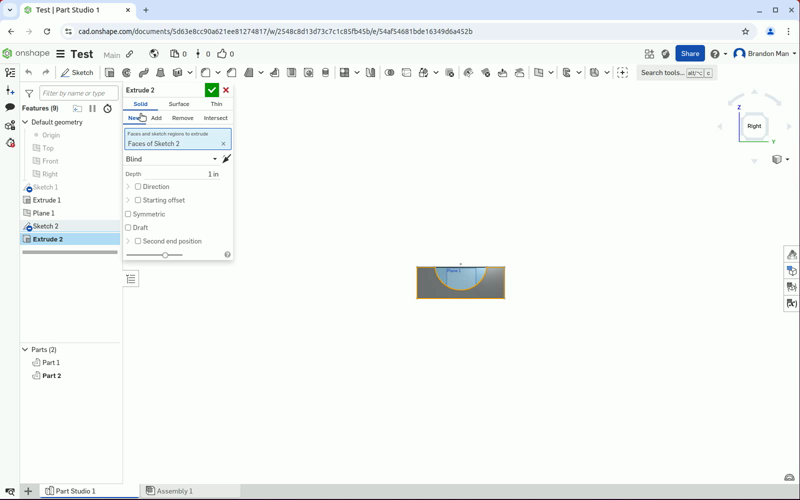
mouse_move(137, 120)
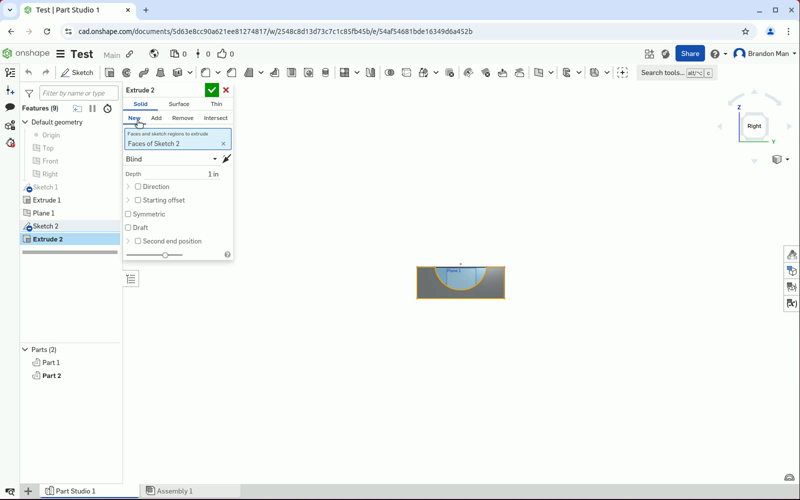
click(137, 120)
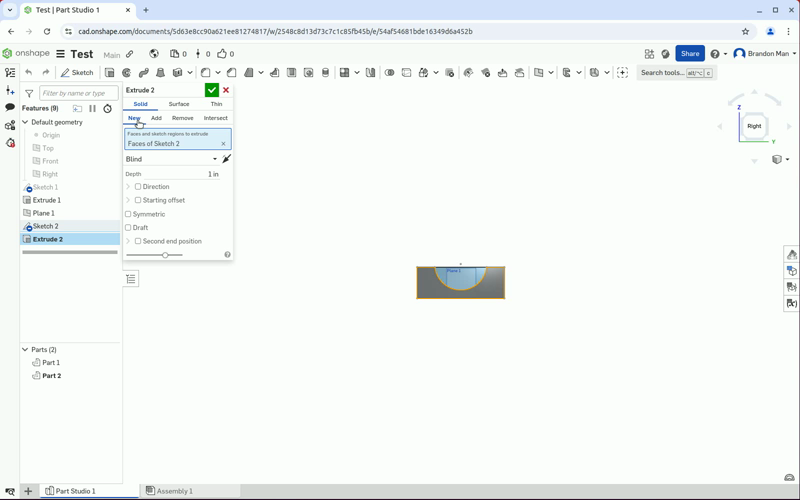
key(tab, 4)
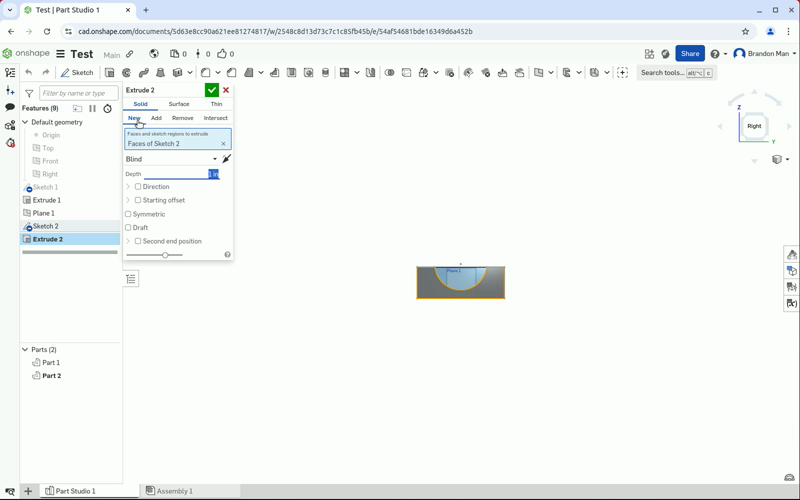
text(17.572)
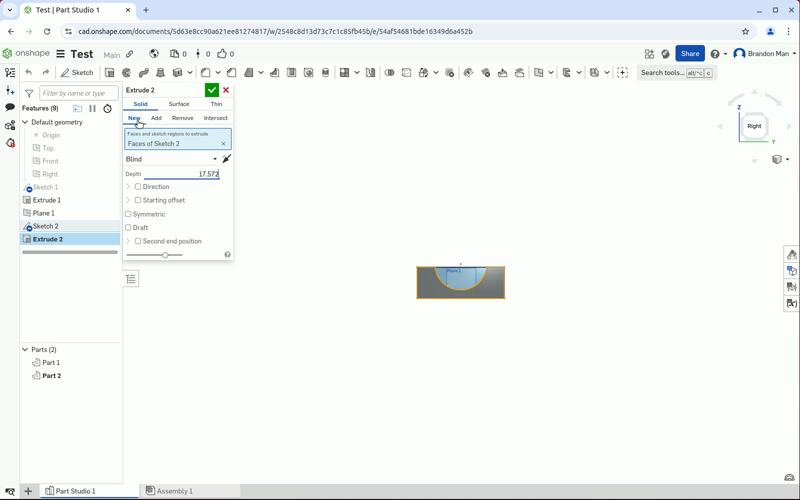
key(enter)
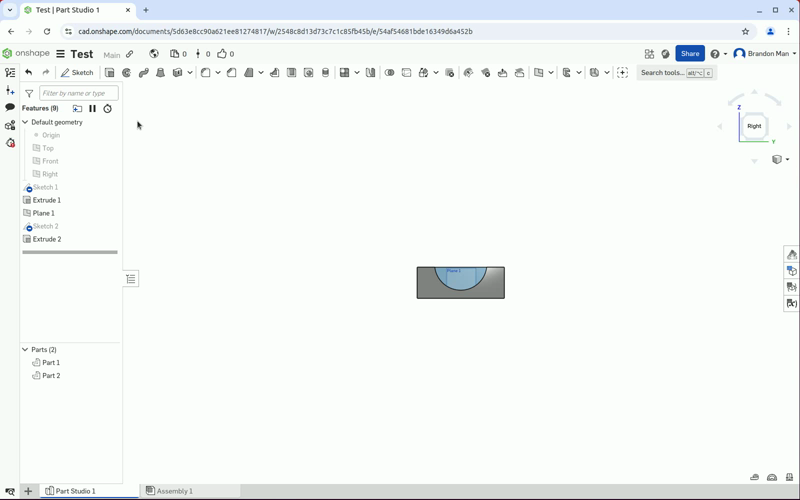
key(shift+h)
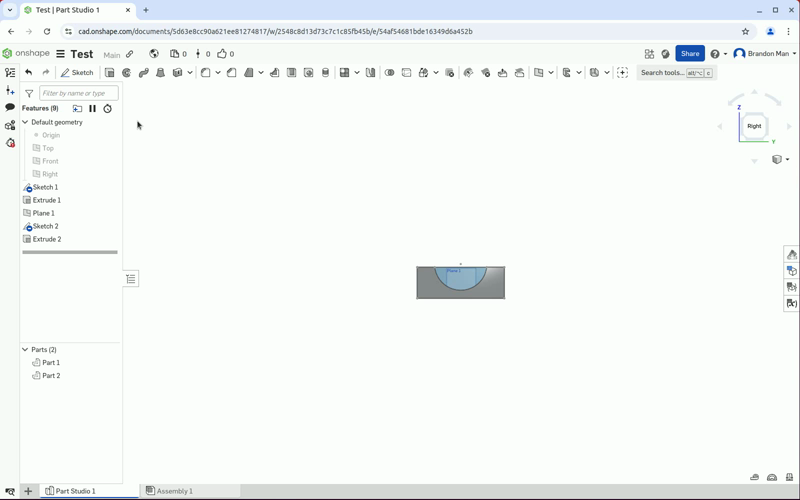
key(shift+h)
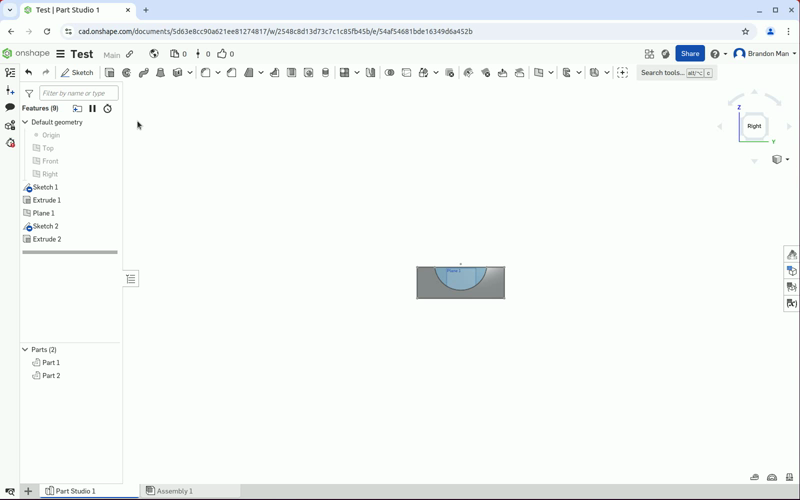
key(shift+7)
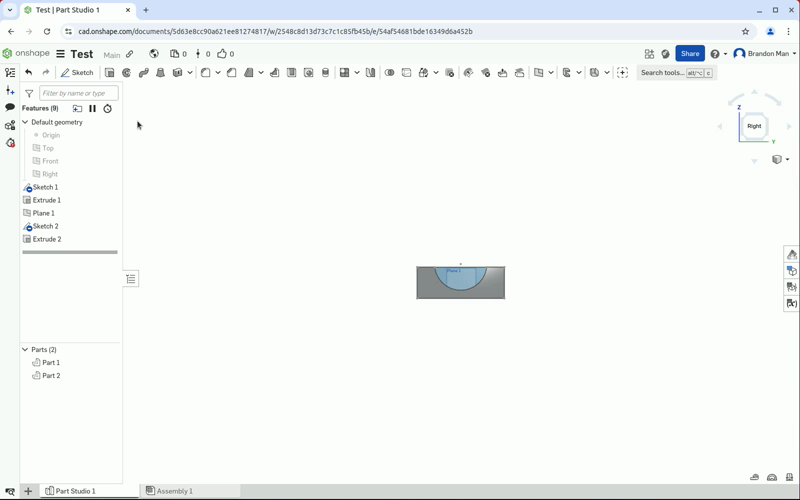
key(right, 2)
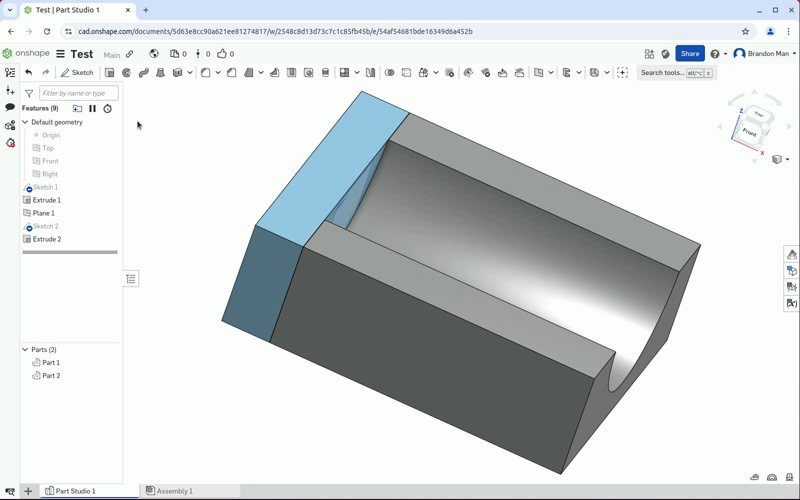
key(down, 2)
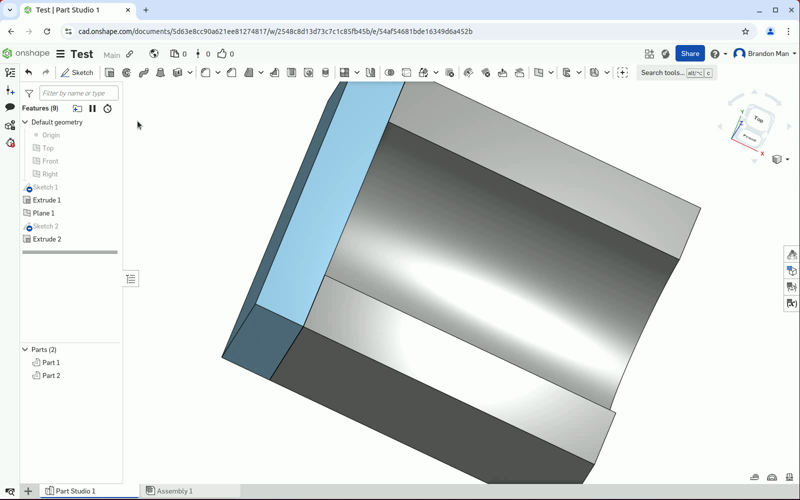
key(up, 2)
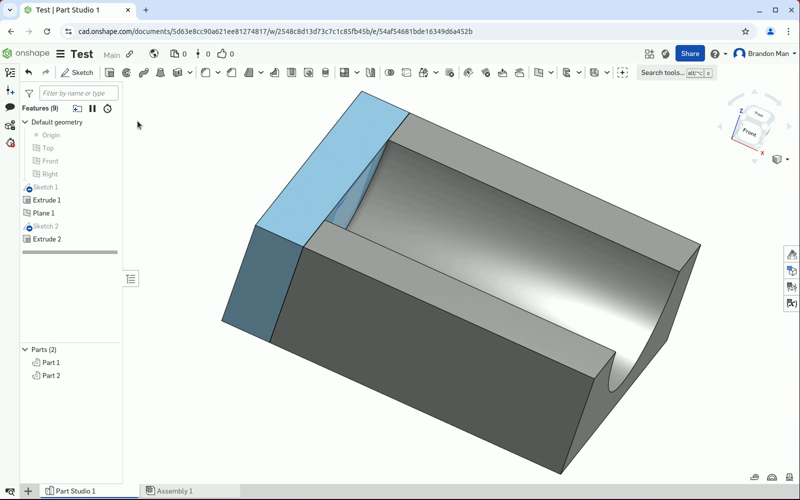
key(left, 2)
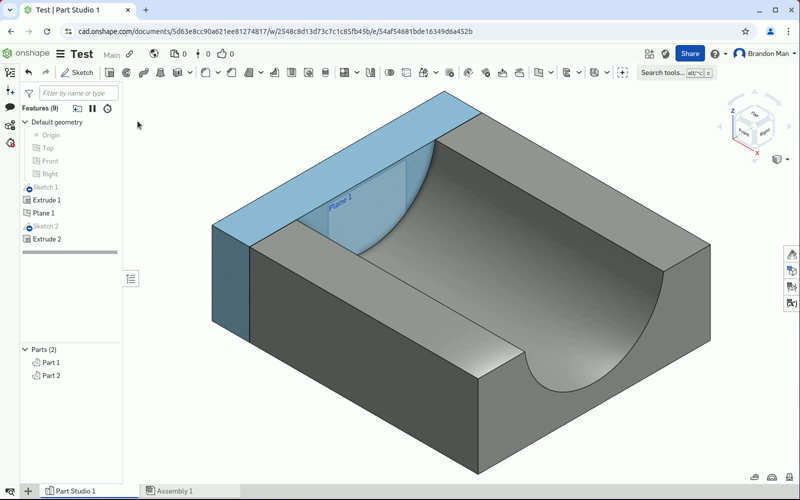
mouse_move(73, 189)
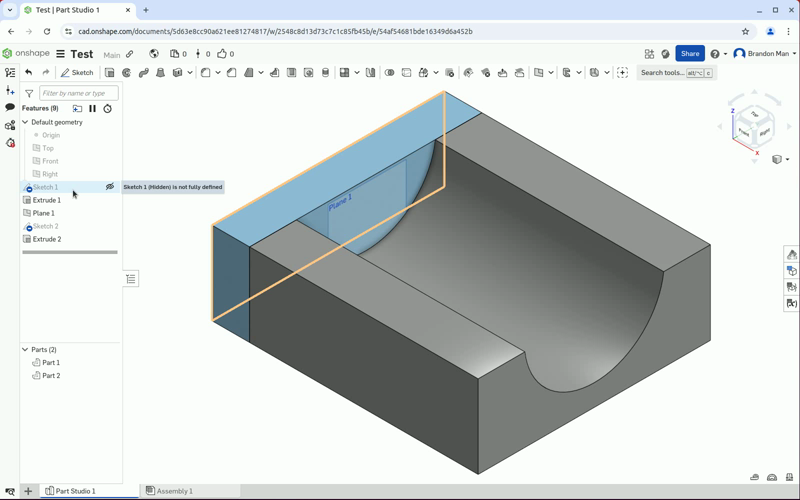
click(73, 189)